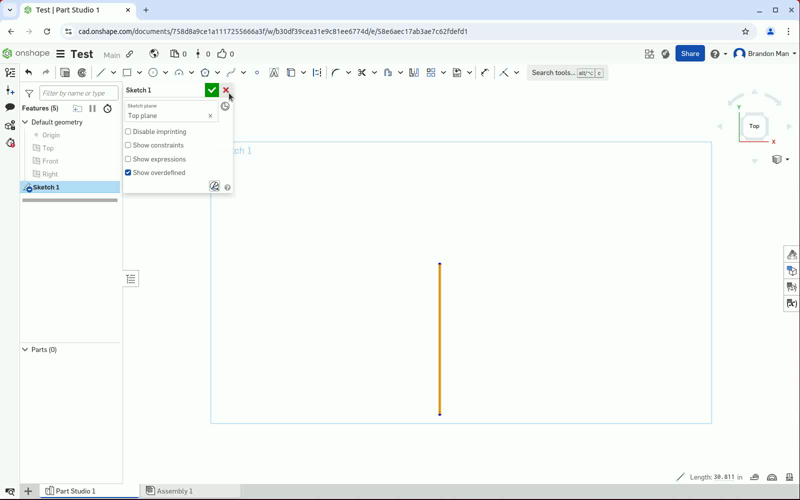
key(shift+h)
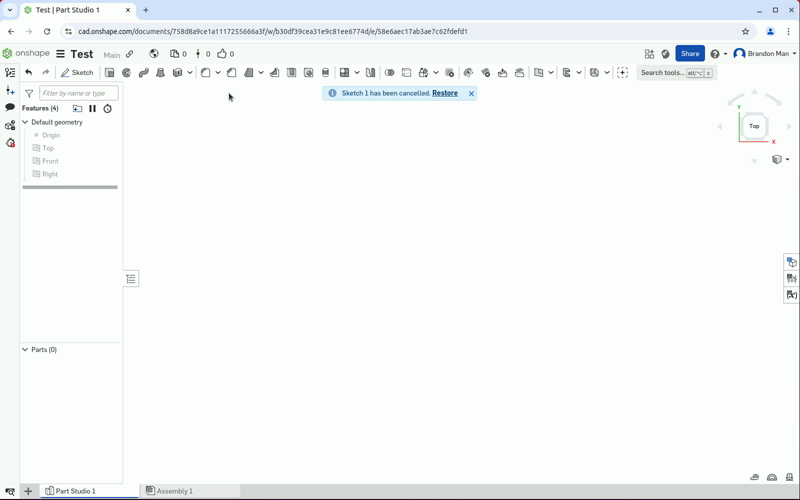
mouse_move(73, 352)
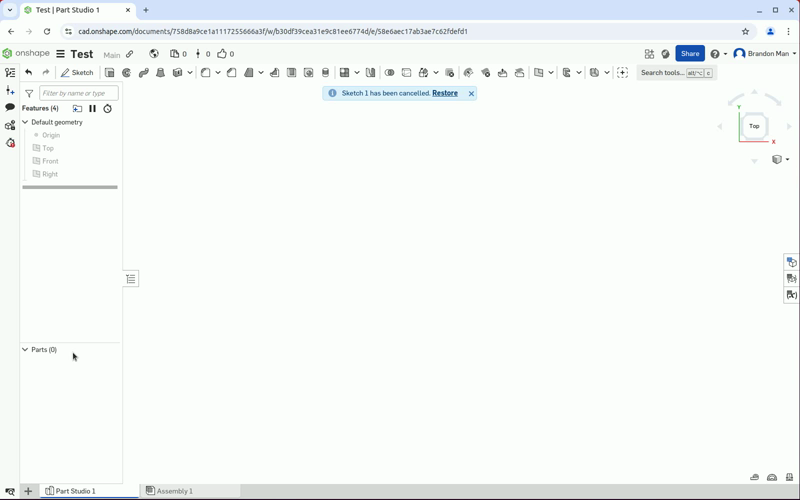
key(y)
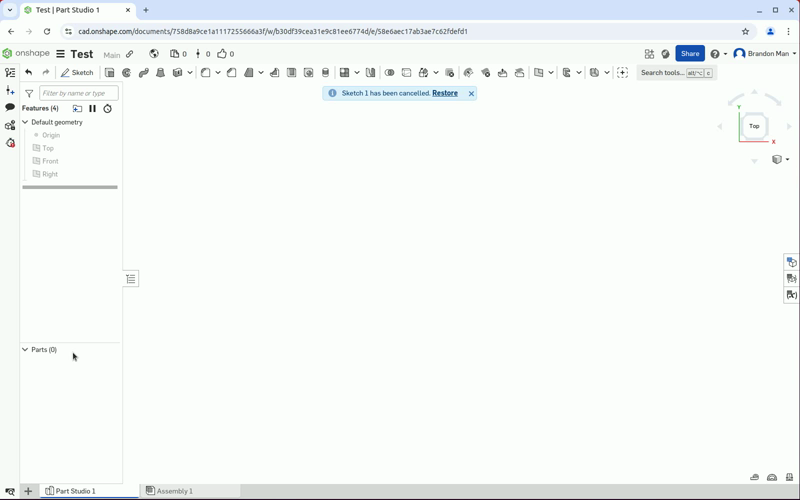
key(shift+p)
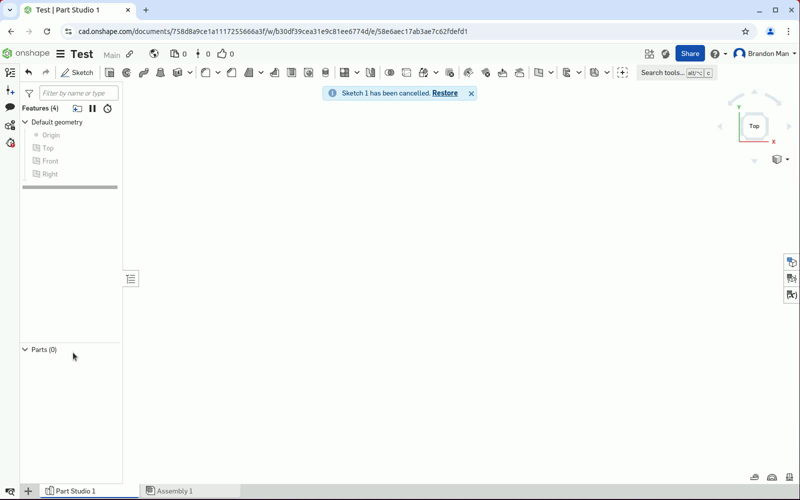
key(space)
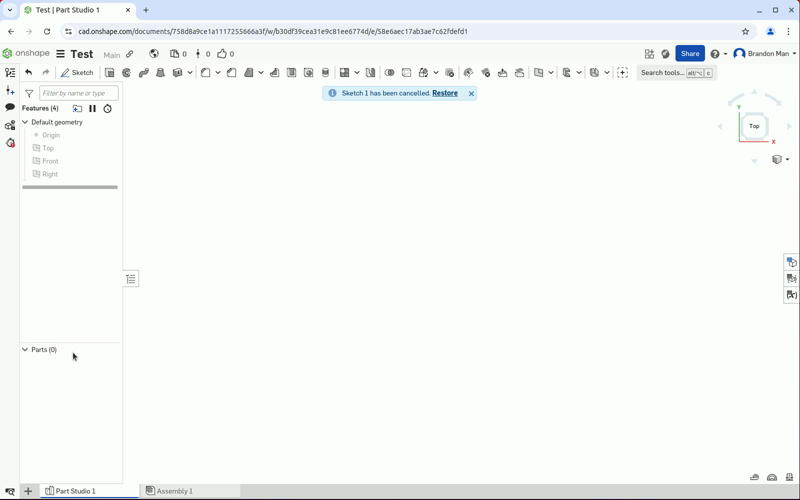
key_down(shift)
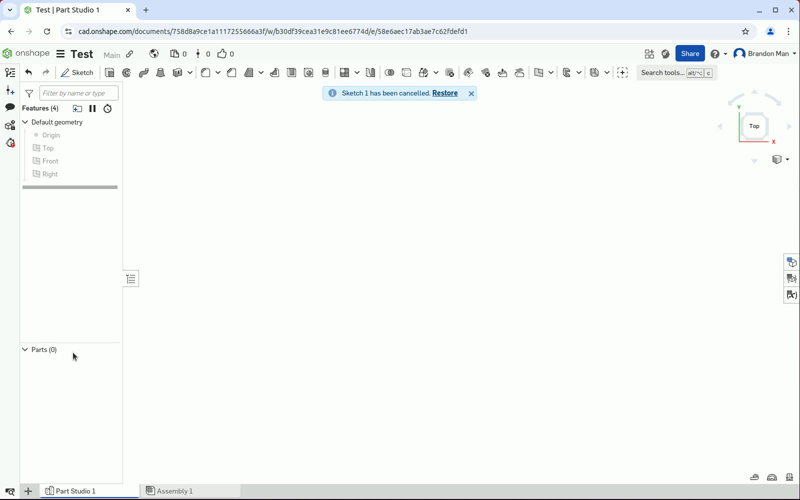
key(up)
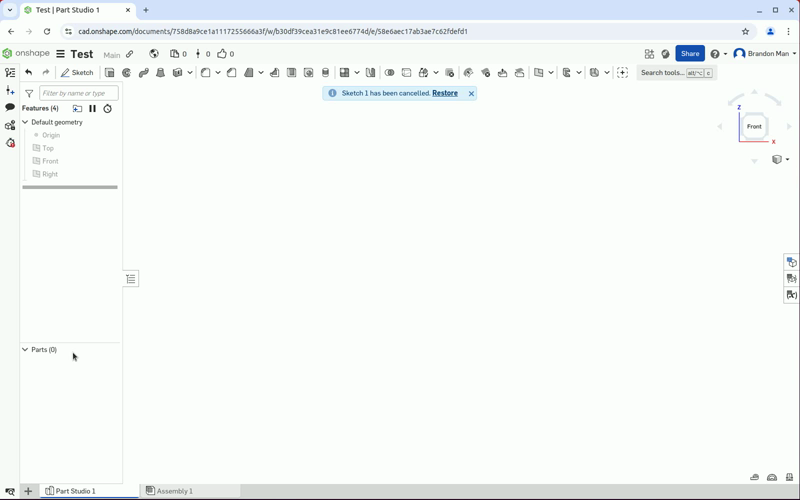
key_up(shift)
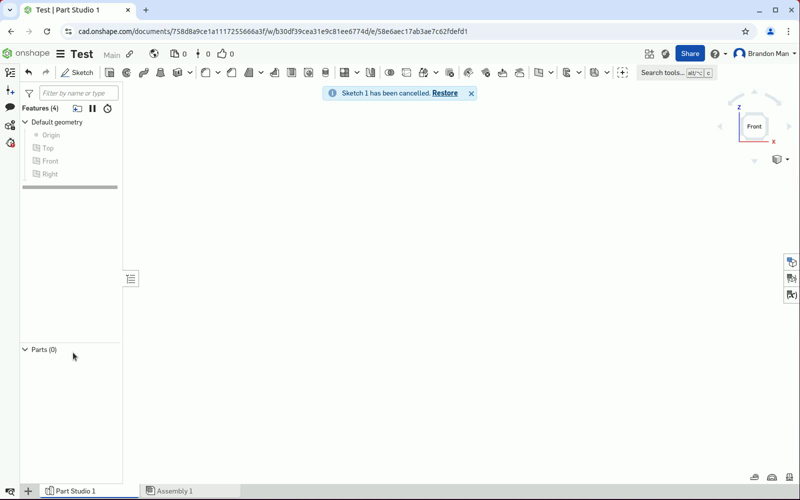
mouse_move(73, 352)
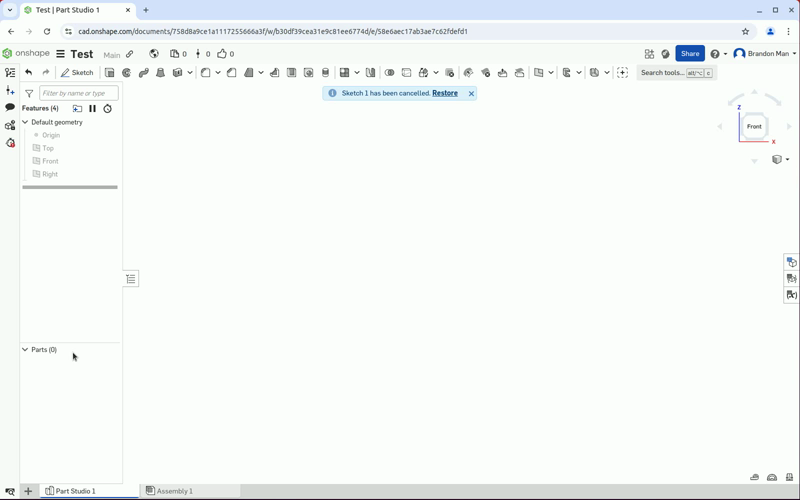
key(shift+y)
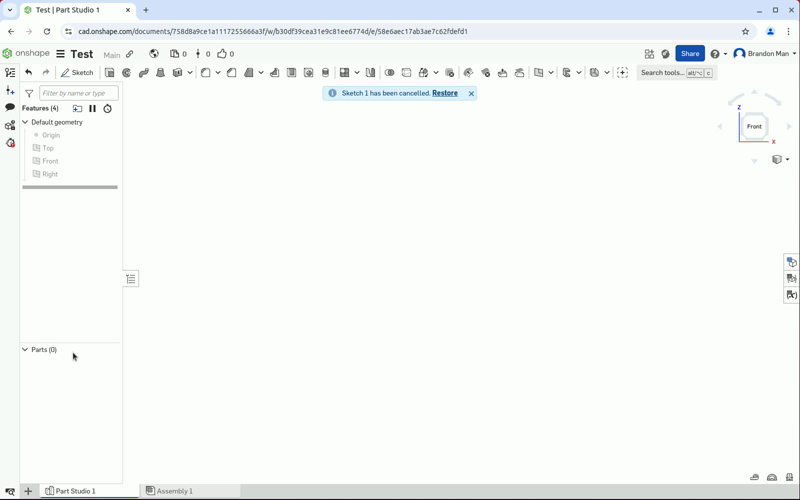
key(shift+s)
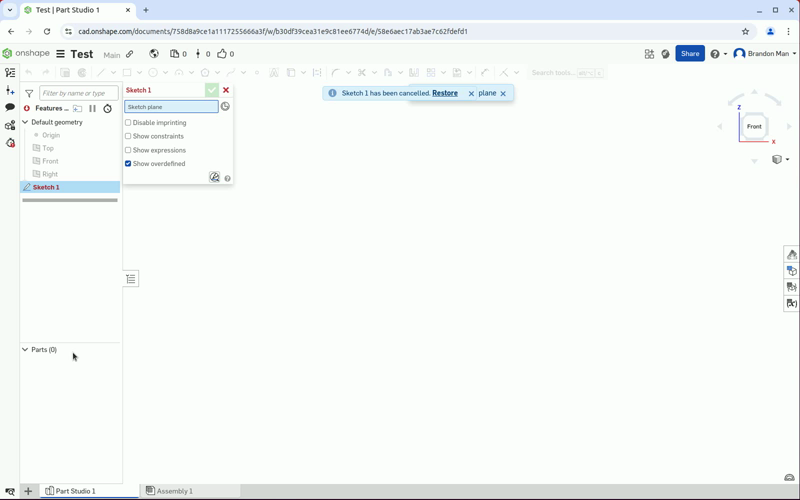
mouse_move(73, 163)
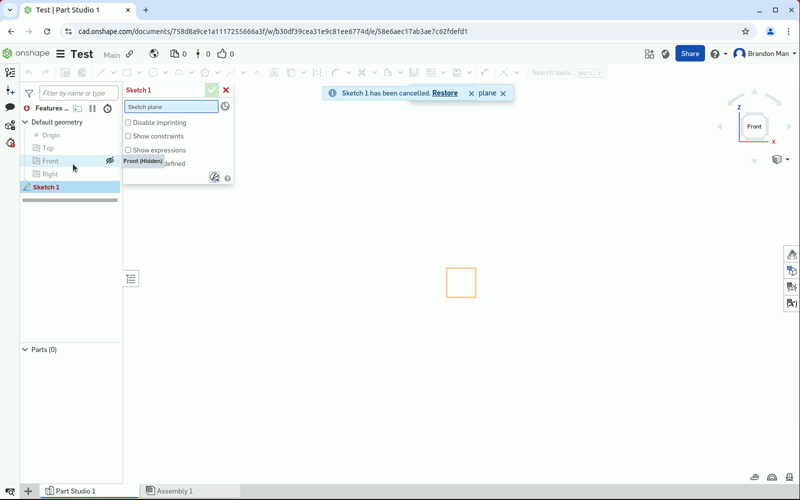
click(73, 163)
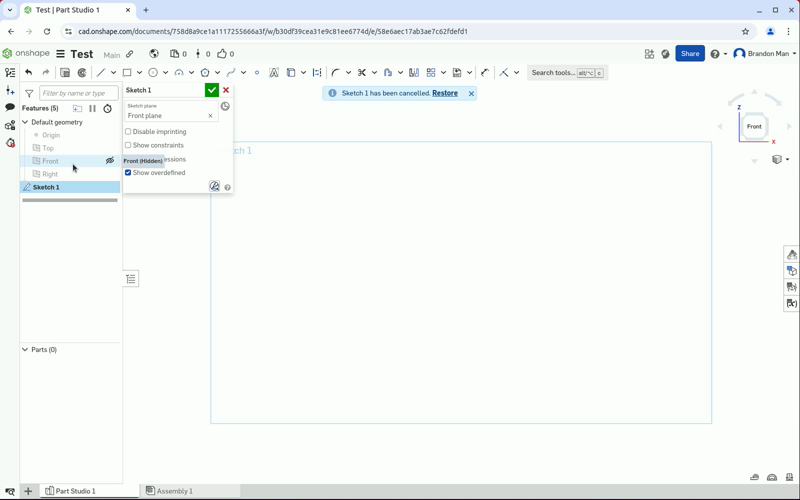
mouse_move(73, 352)
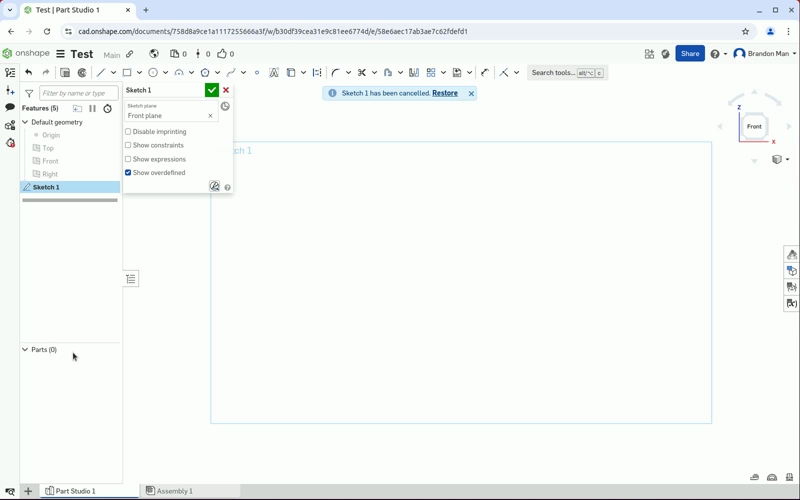
key(y)
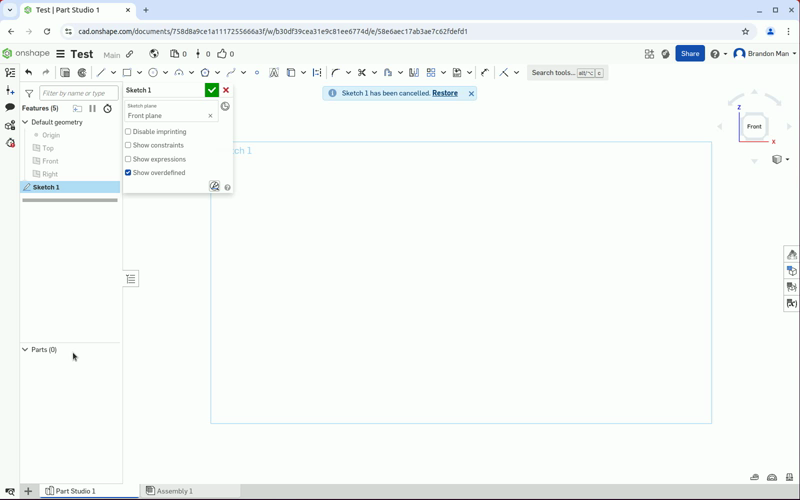
key(c)
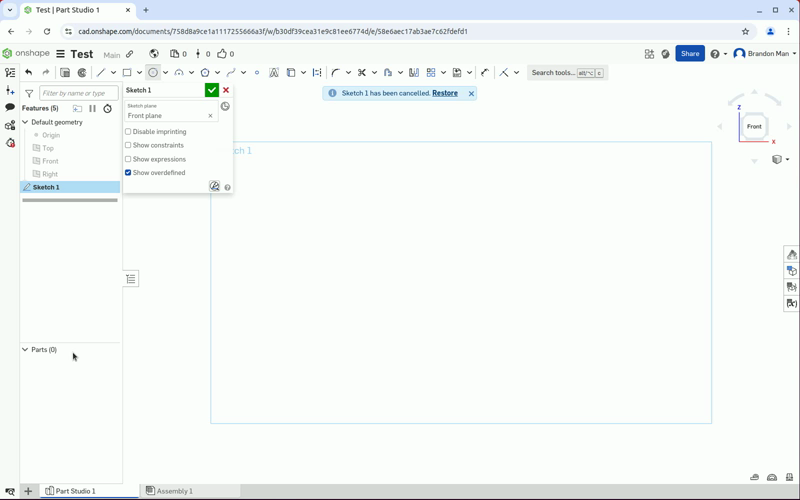
key_down(shift)
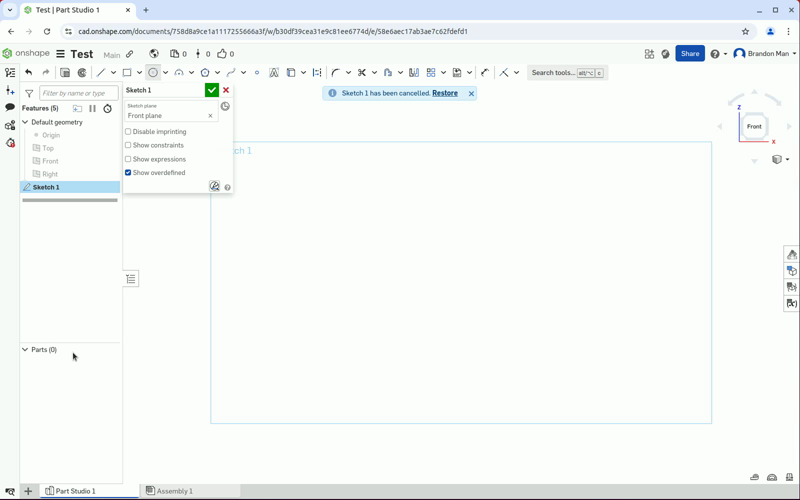
mouse_move(461, 282)
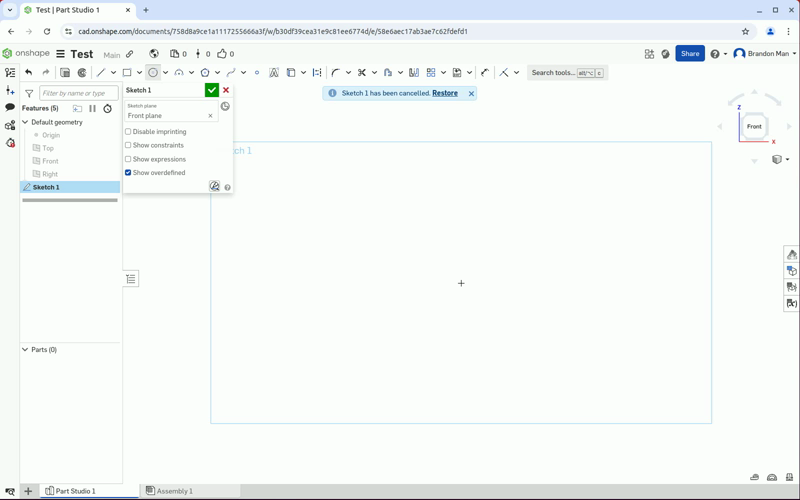
click(461, 282)
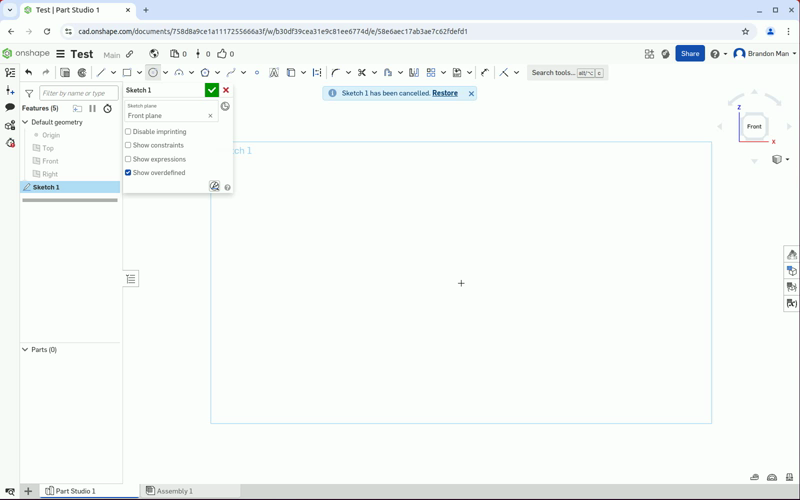
key_up(shift)
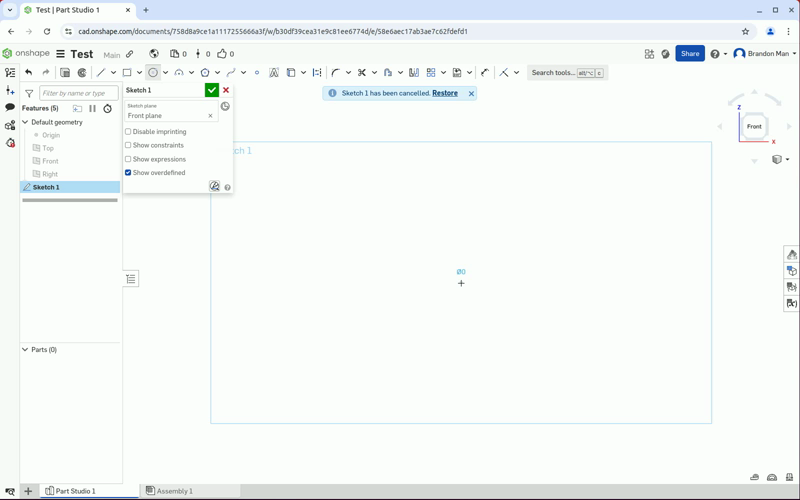
mouse_move(494, 282)
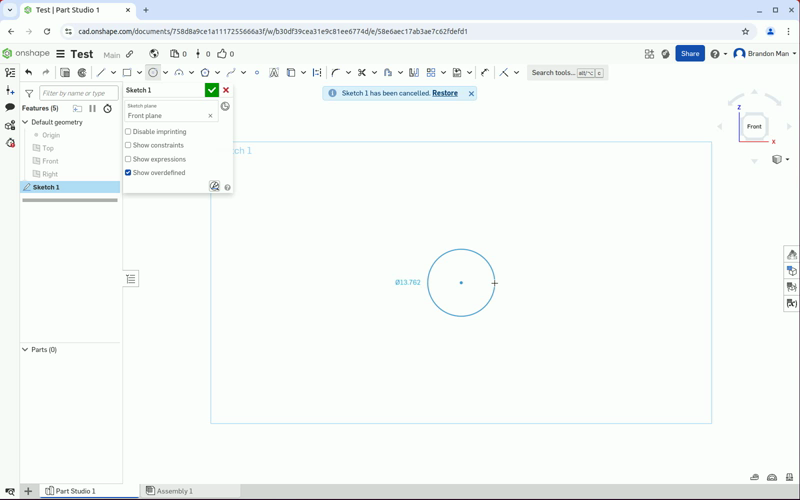
click(494, 282)
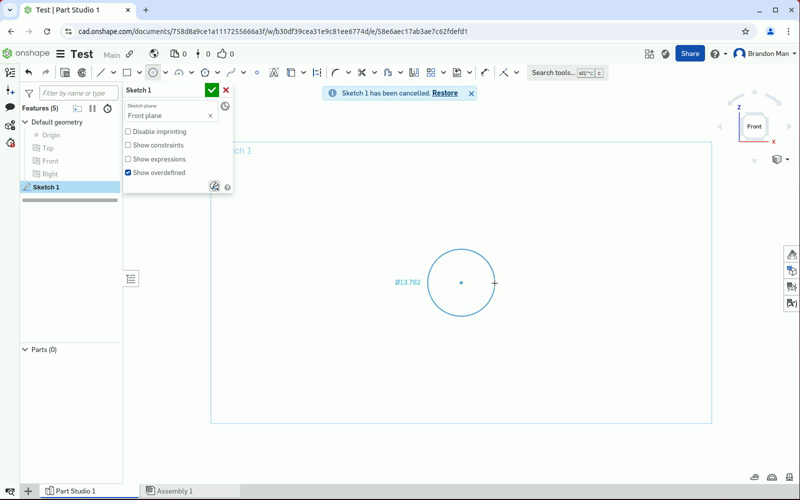
key(esc)
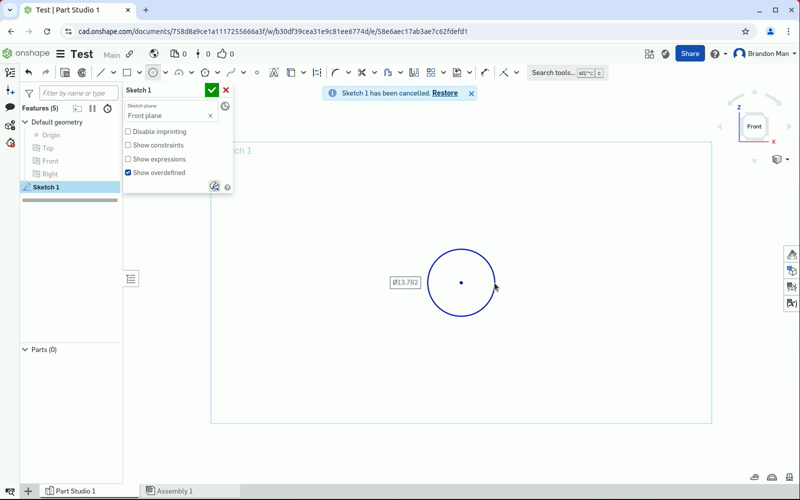
mouse_move(452, 257)
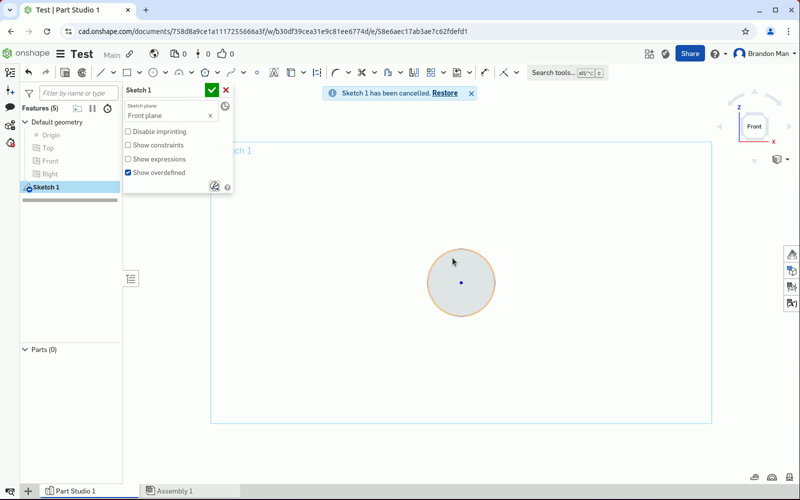
click(452, 257)
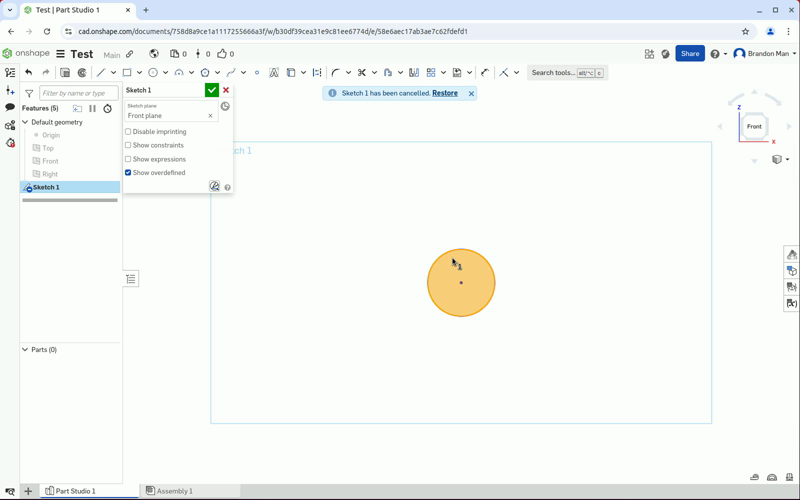
mouse_move(73, 352)
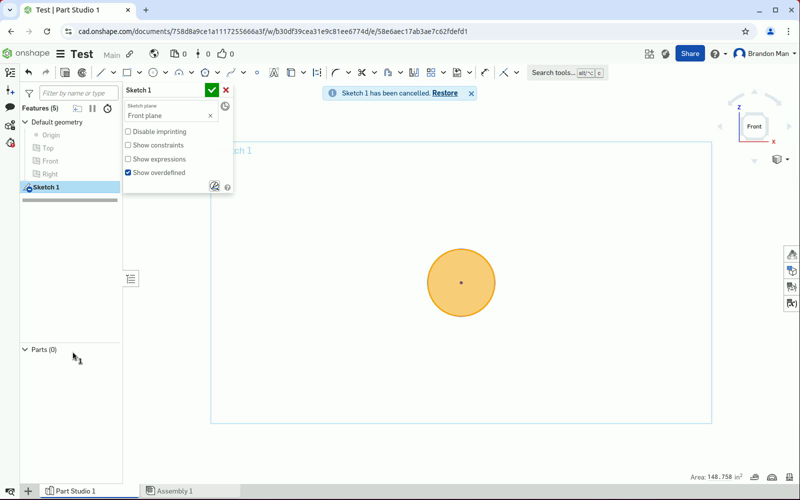
key(shift+y)
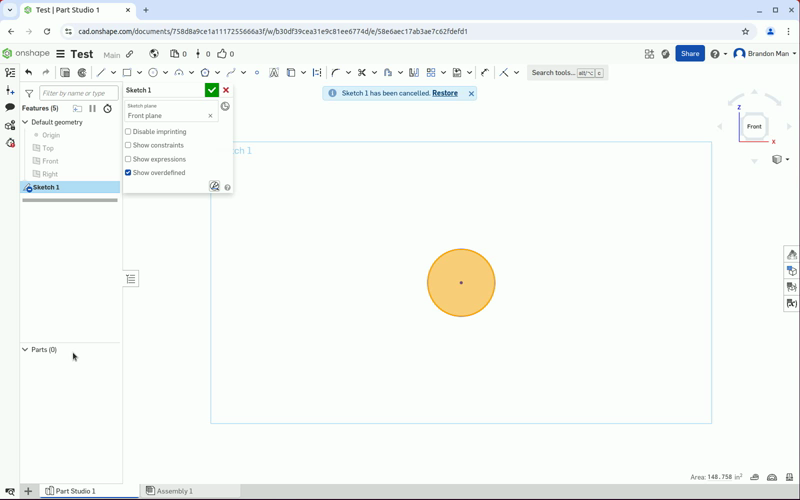
key(shift+e)
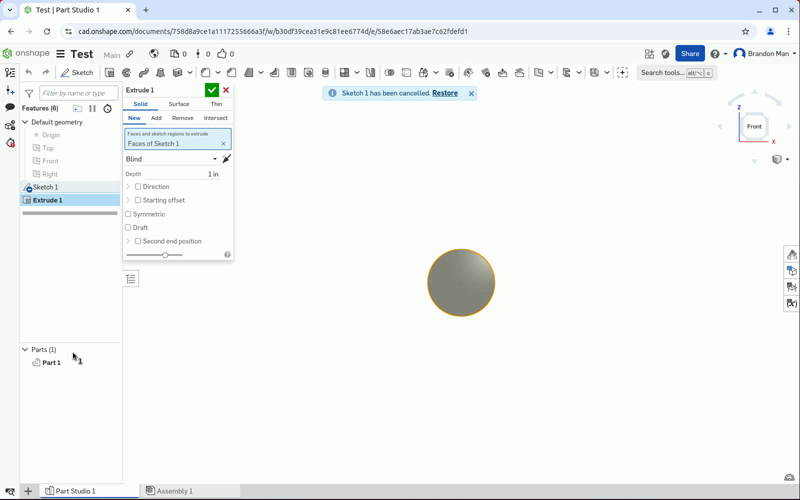
mouse_move(143, 106)
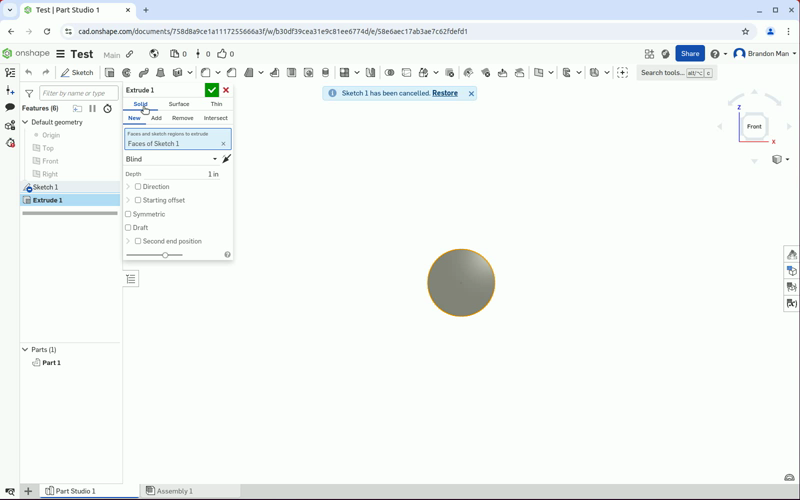
click(143, 106)
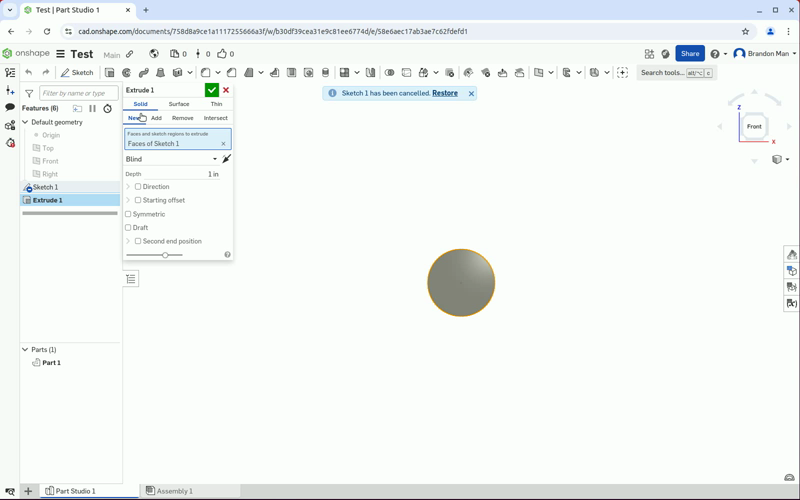
mouse_move(137, 120)
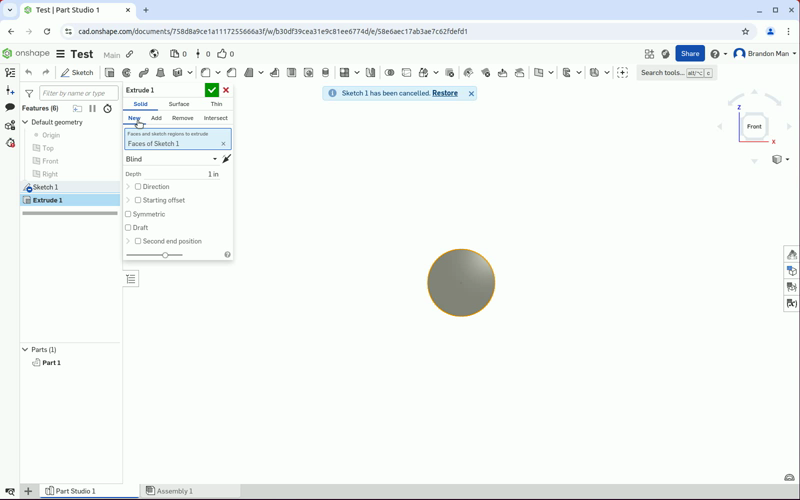
click(137, 120)
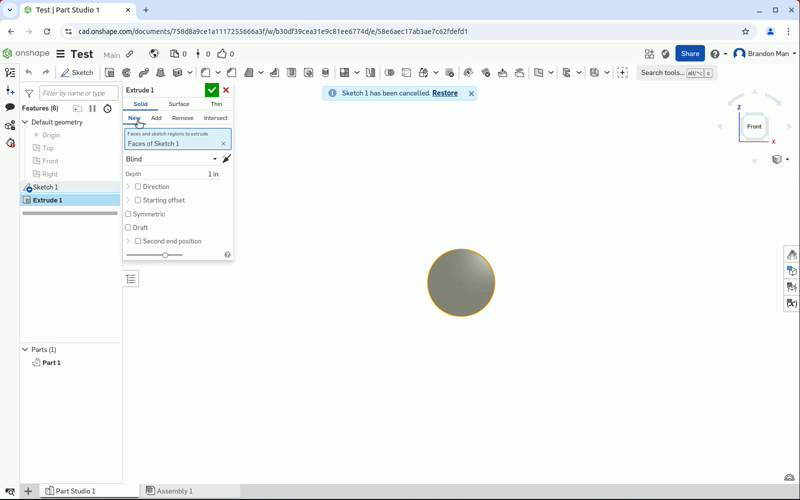
key(tab, 4)
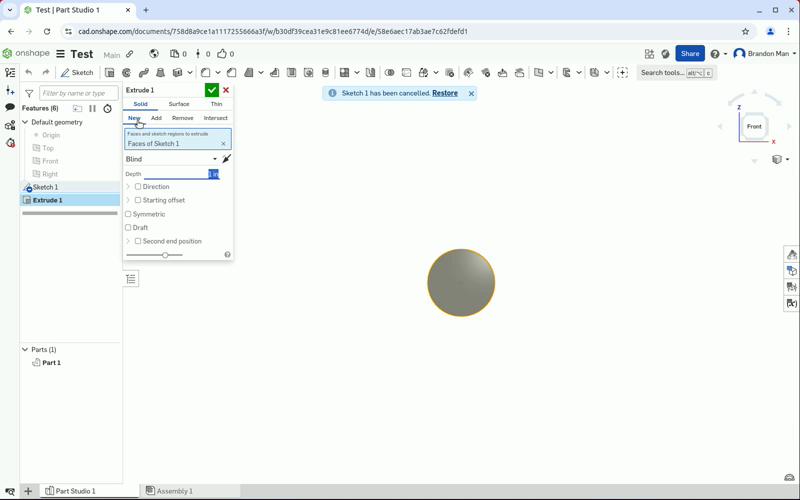
text(11.554)
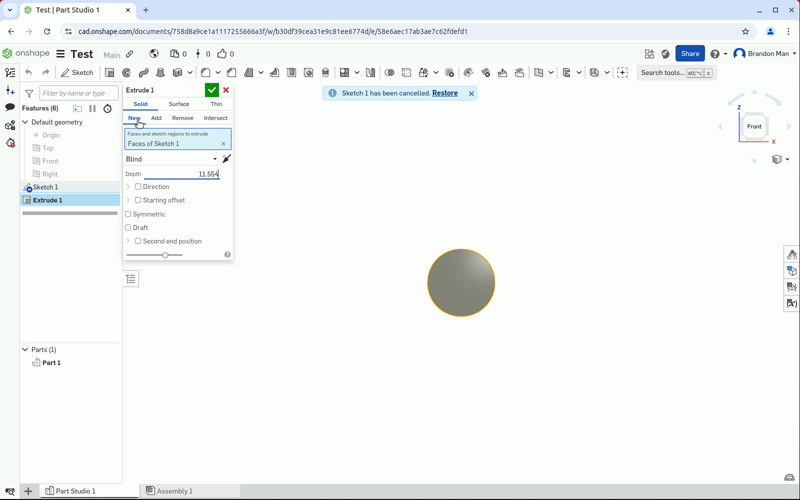
key(enter)
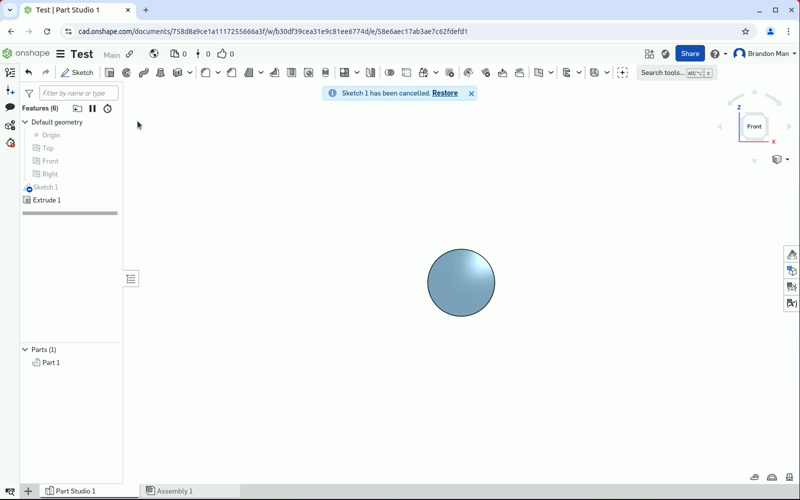
key(shift+h)
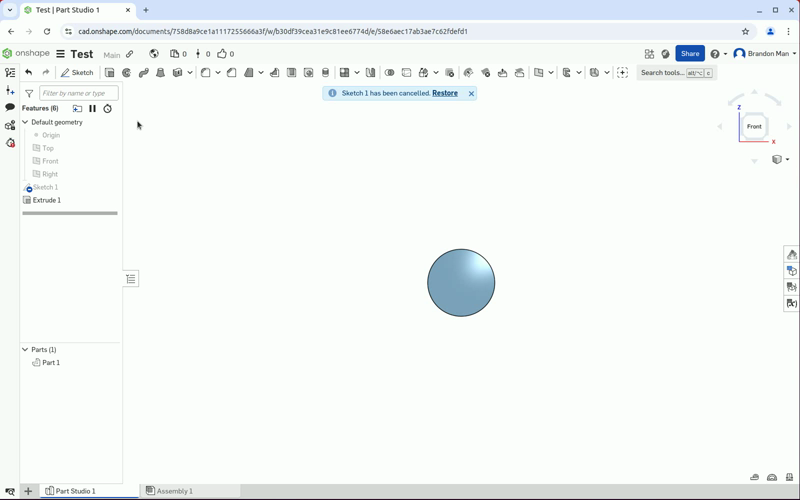
key(shift+h)
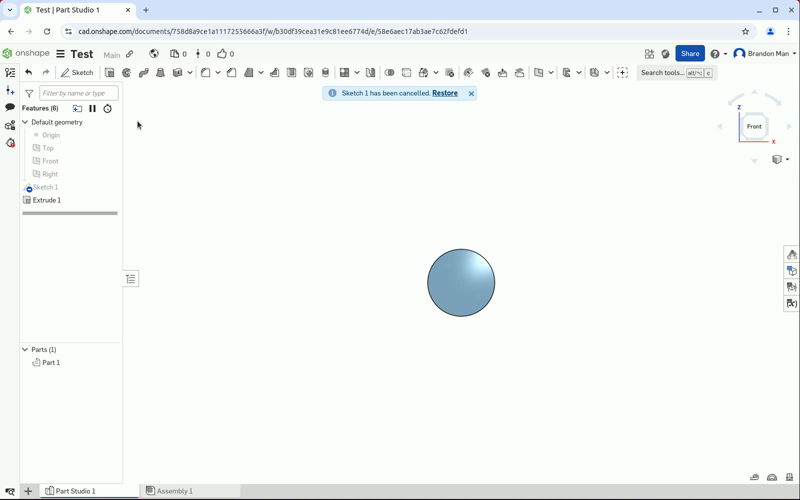
mouse_move(73, 189)
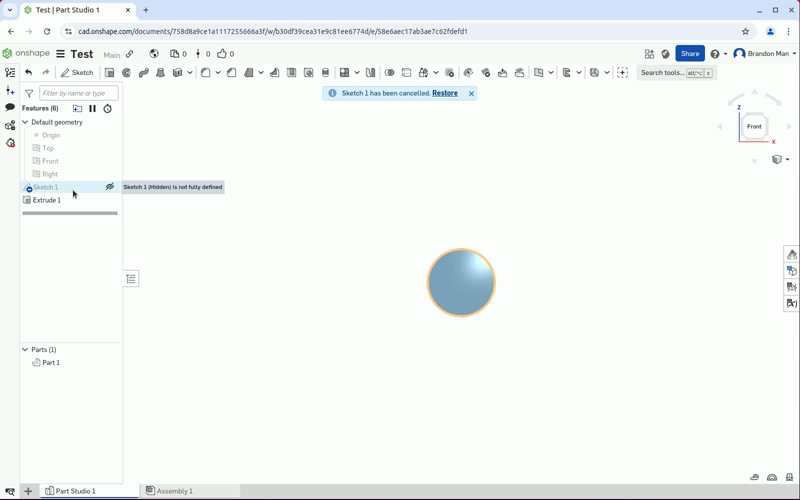
click(73, 189)
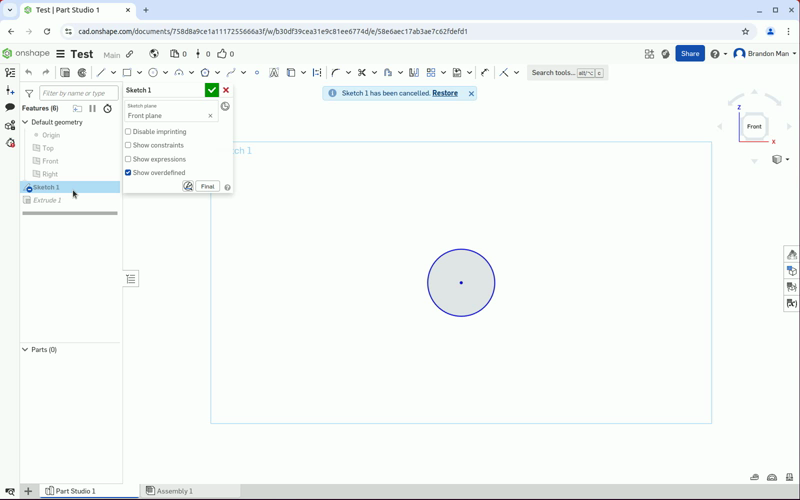
mouse_move(229, 92)
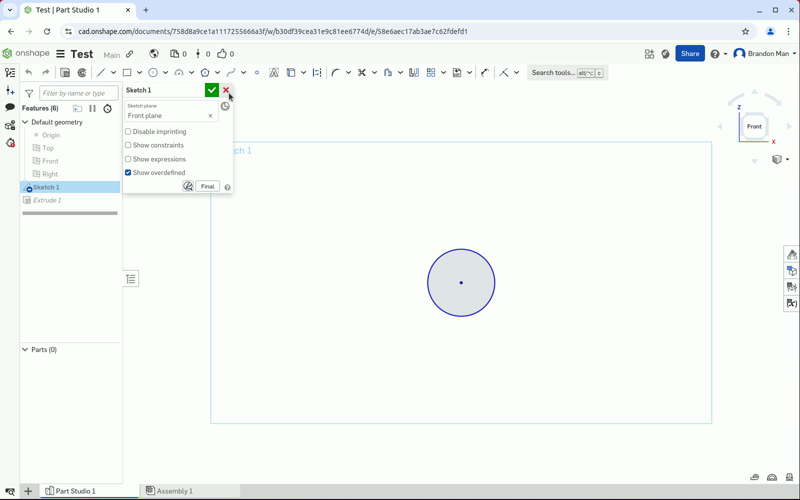
click(229, 92)
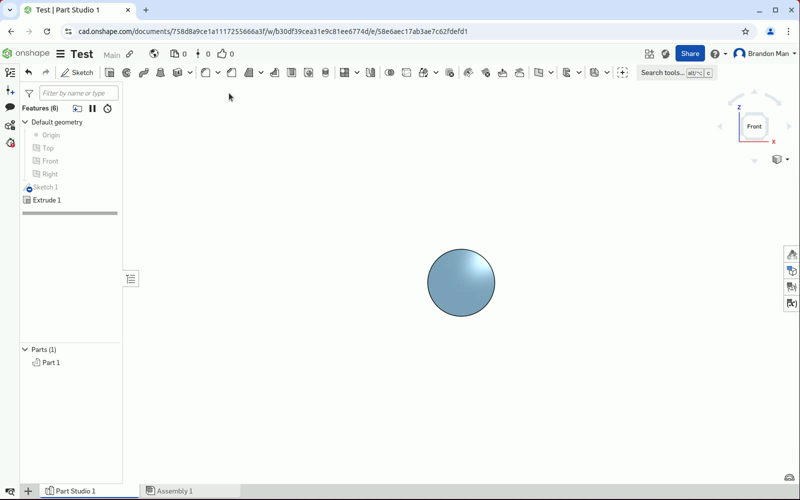
mouse_move(541, 75)
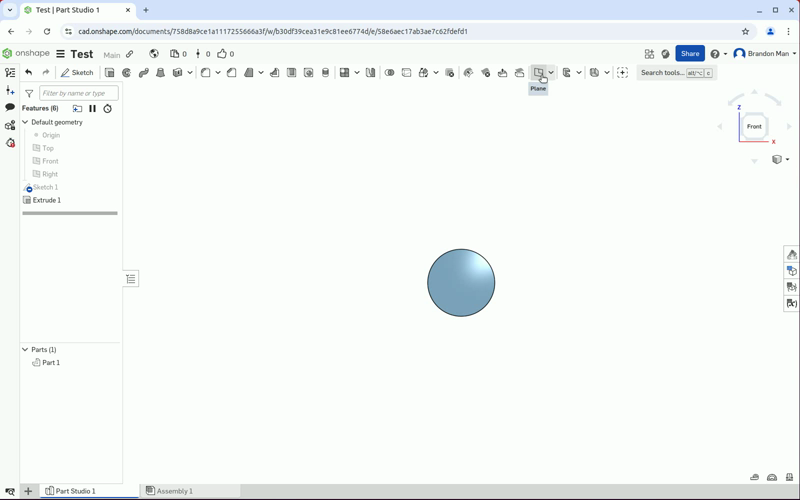
click(541, 75)
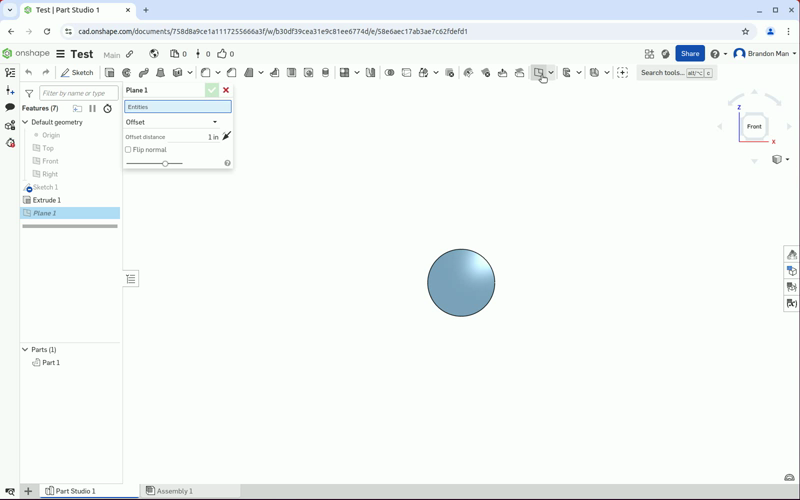
mouse_move(73, 163)
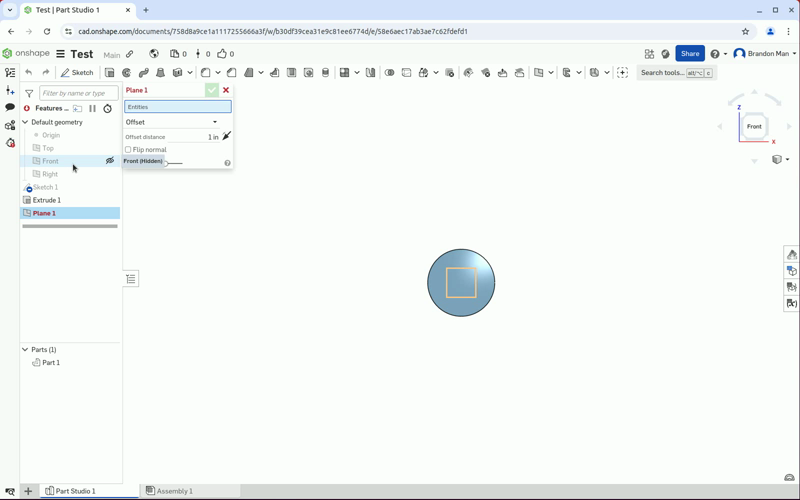
click(73, 163)
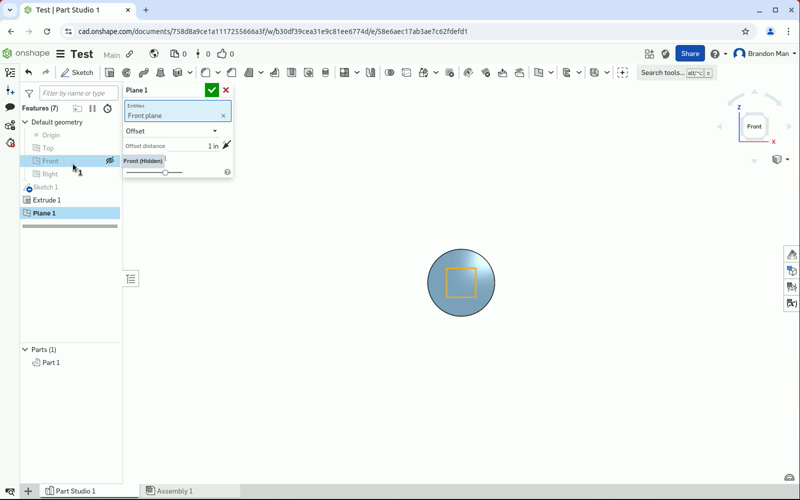
key(tab, 2)
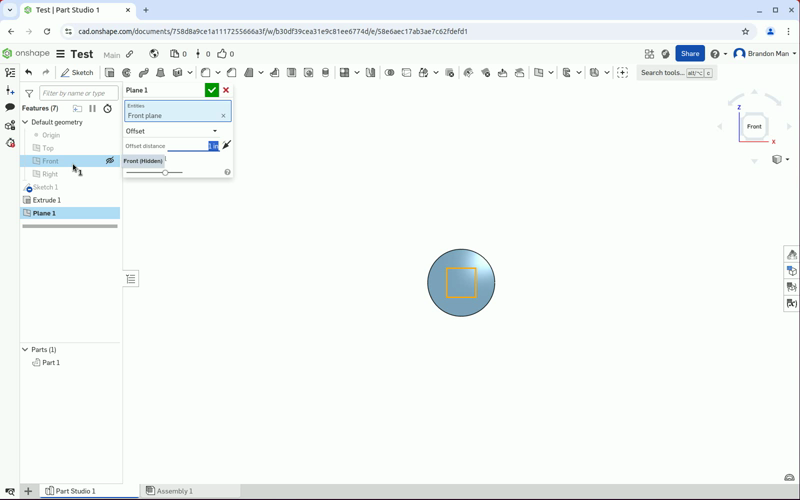
text(11.554)
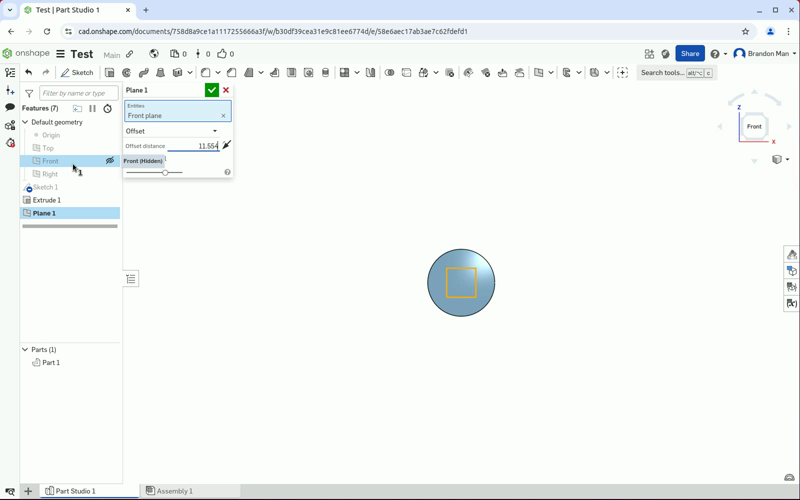
key(enter, 2)
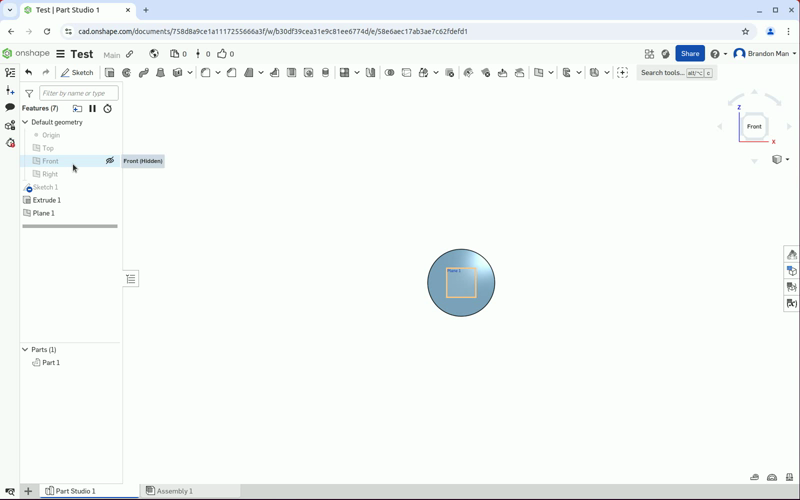
key(shift+s)
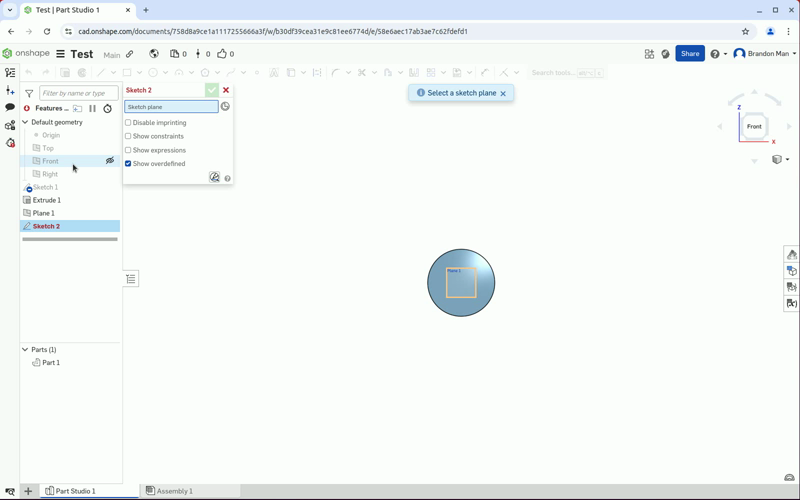
mouse_move(73, 215)
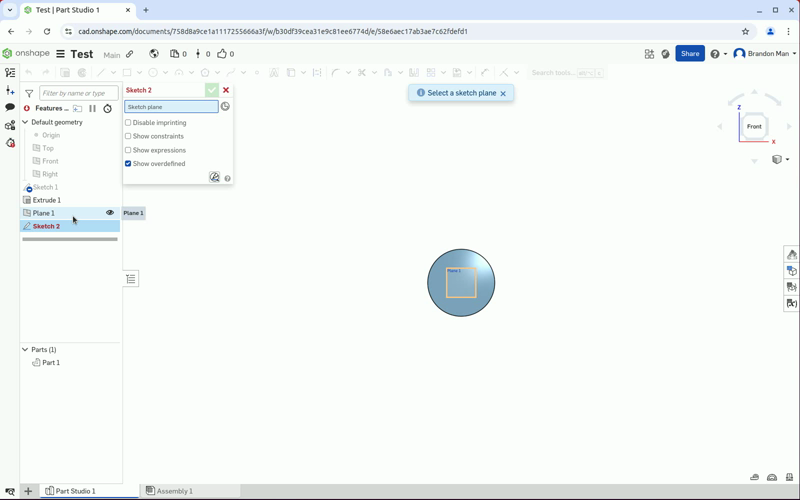
click(73, 215)
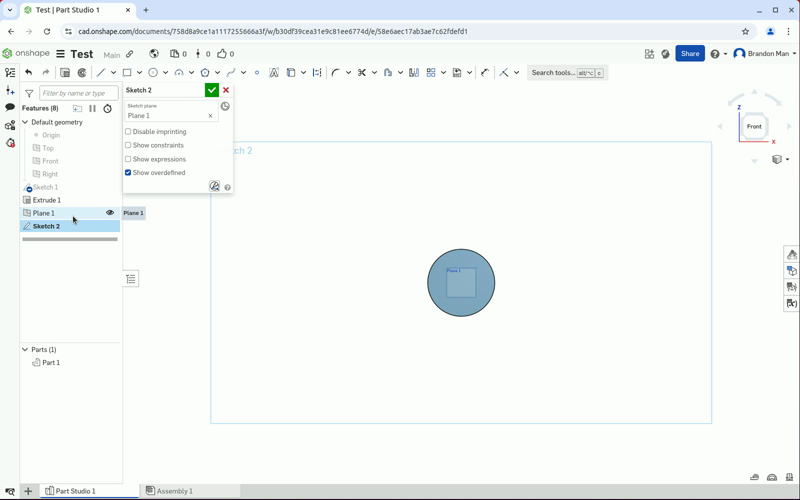
mouse_move(73, 352)
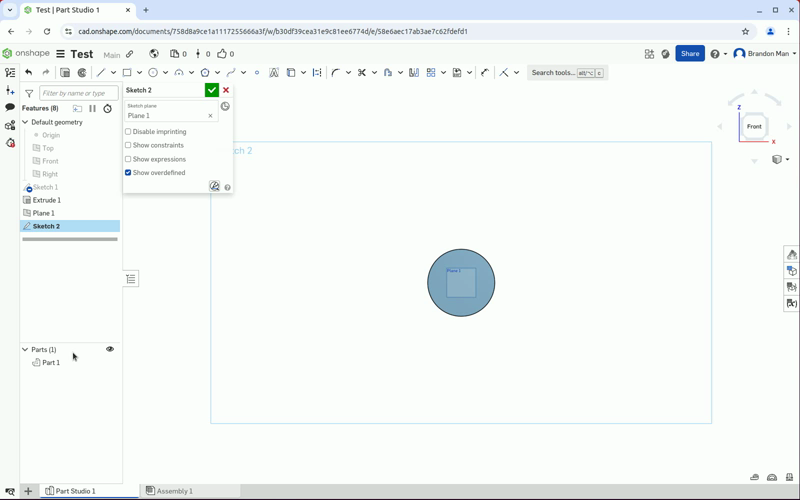
key(y)
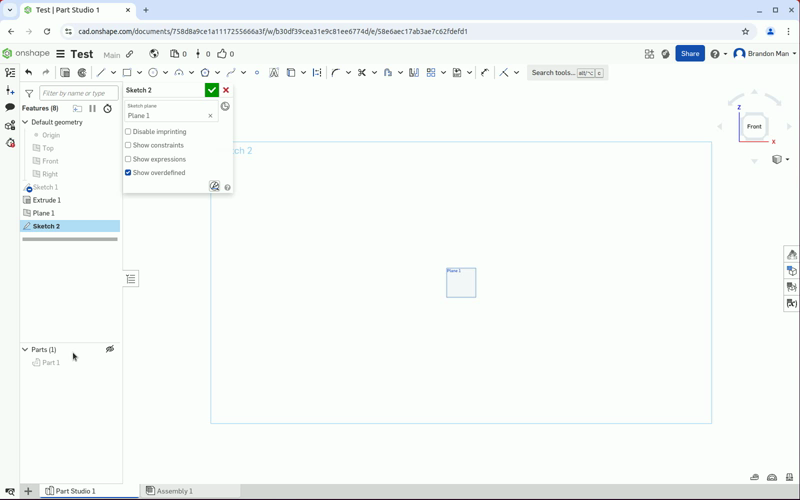
key(c)
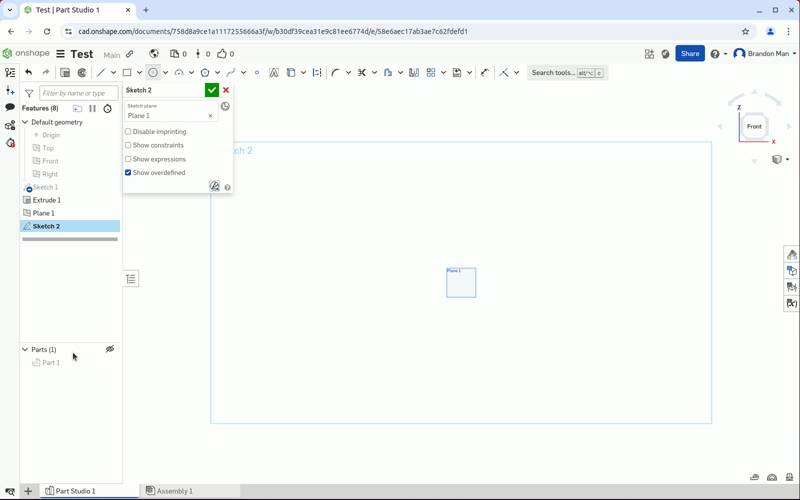
key_down(shift)
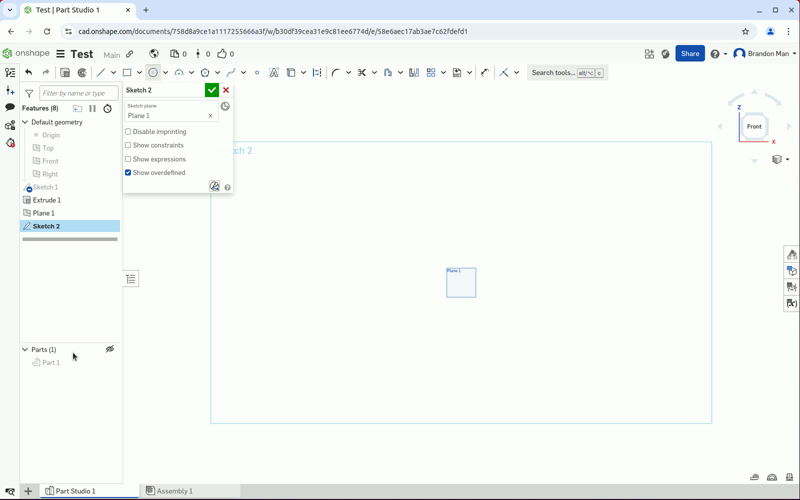
mouse_move(480, 291)
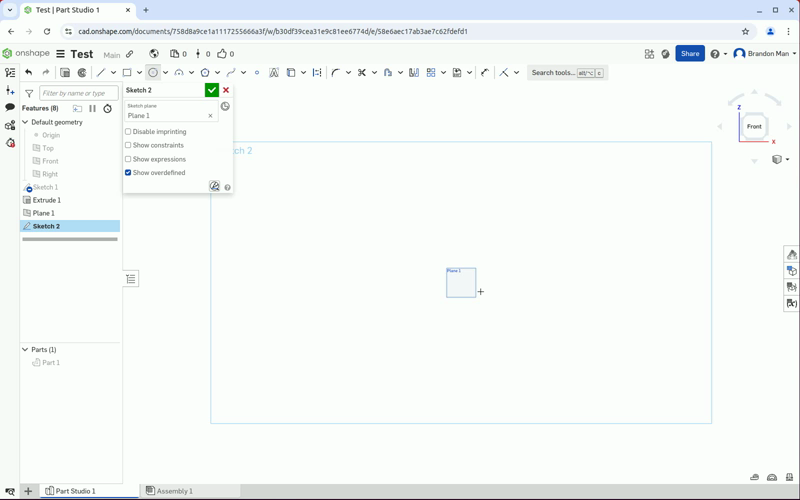
click(480, 291)
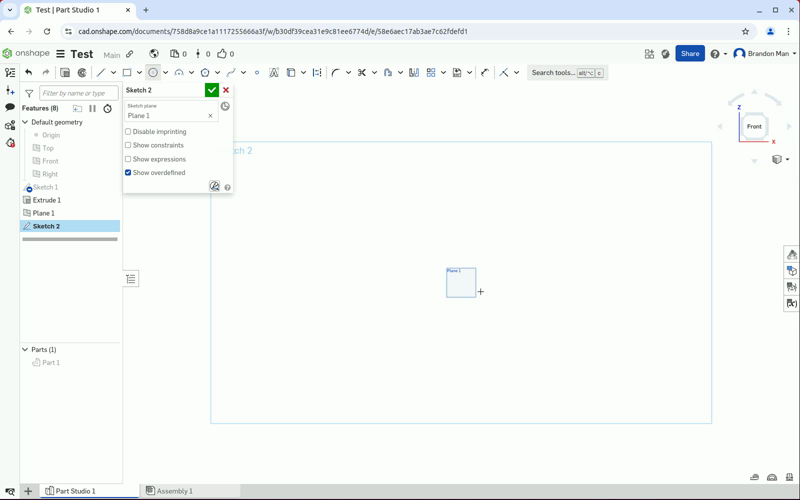
key_up(shift)
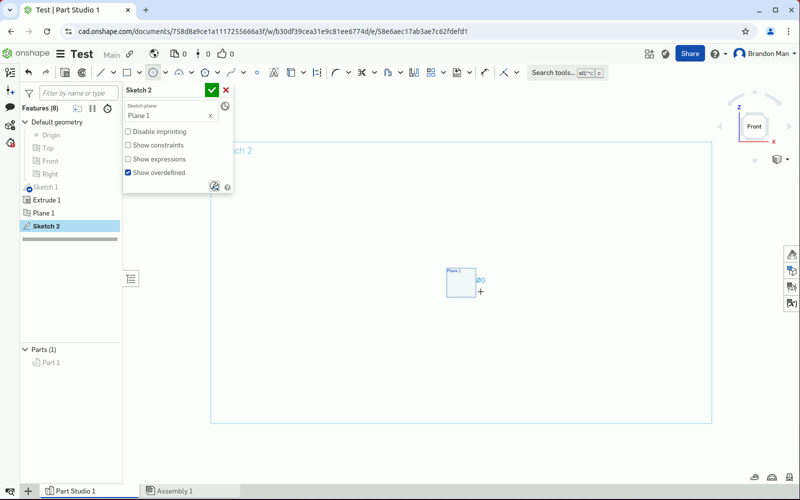
mouse_move(487, 291)
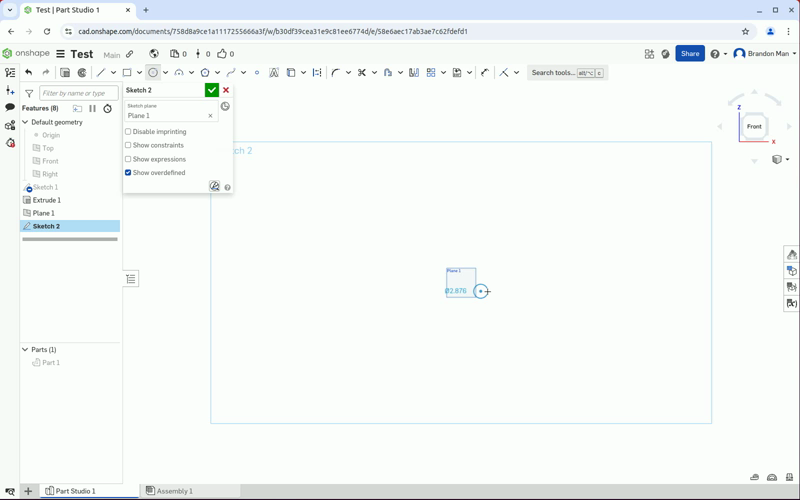
click(487, 291)
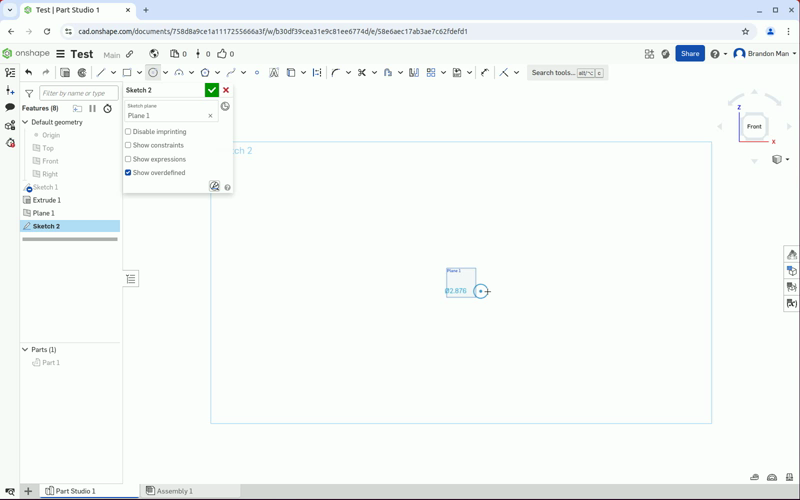
key(esc)
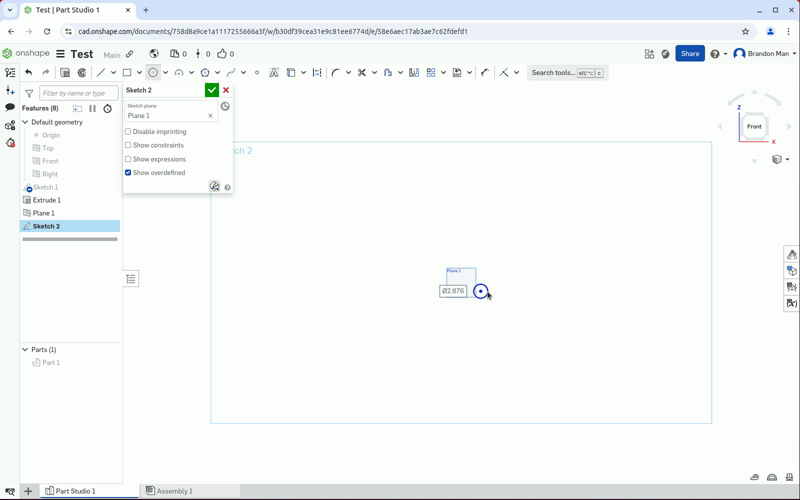
mouse_move(483, 289)
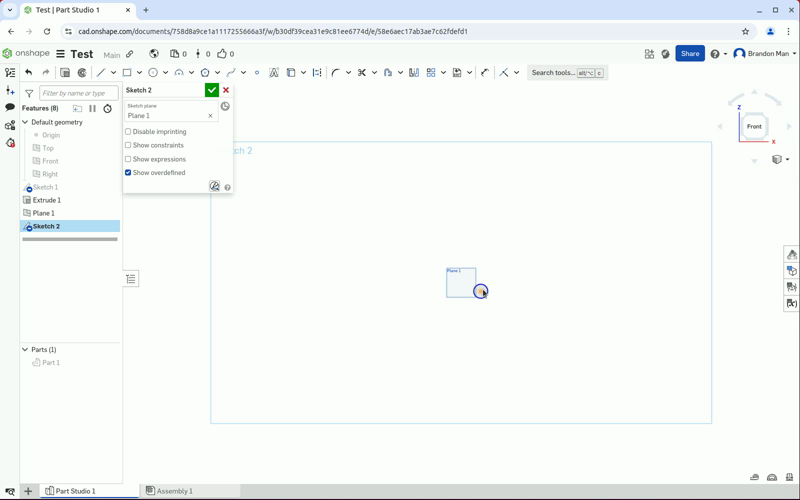
scroll(6)
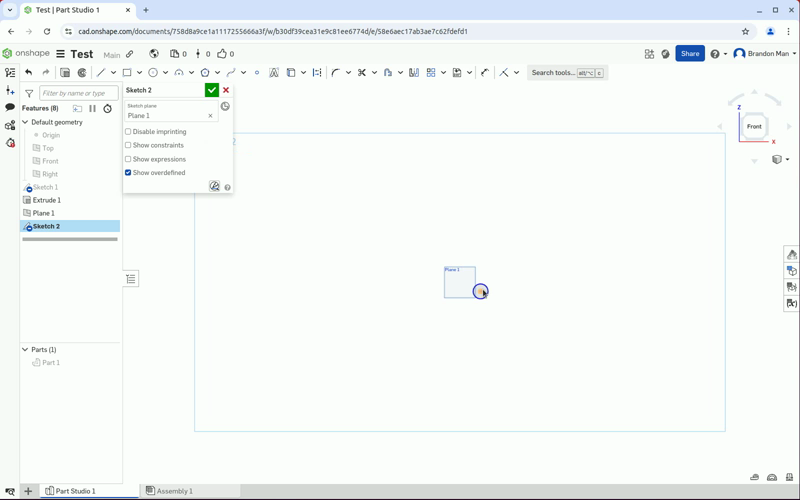
scroll(6)
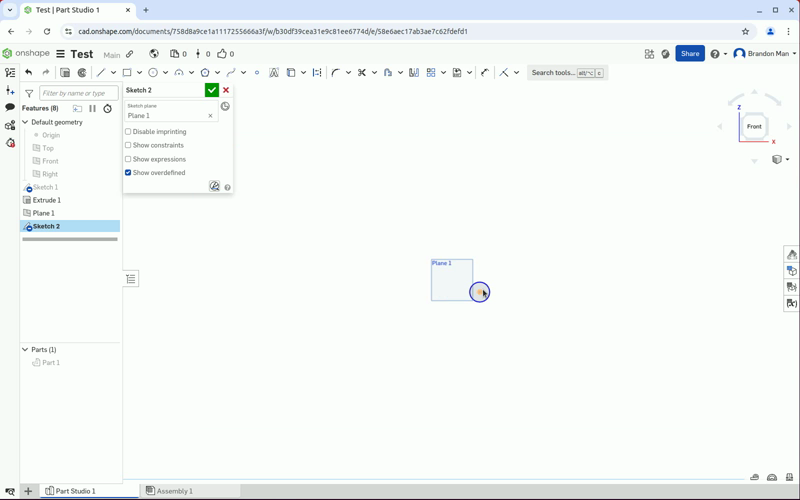
scroll(6)
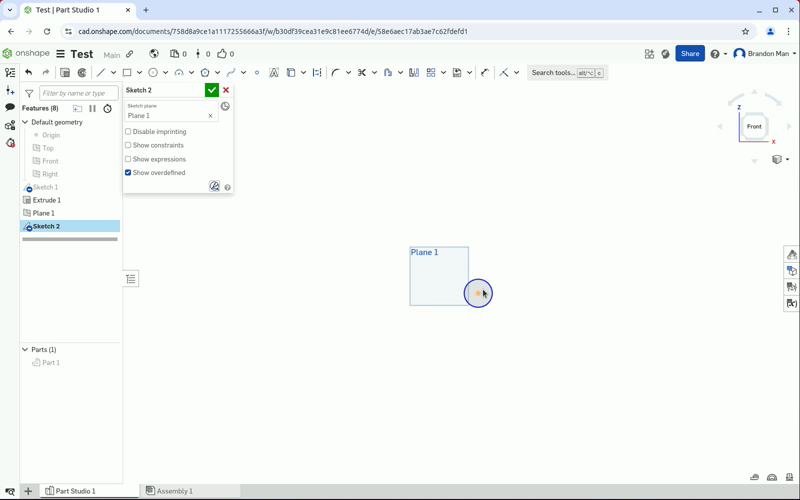
scroll(6)
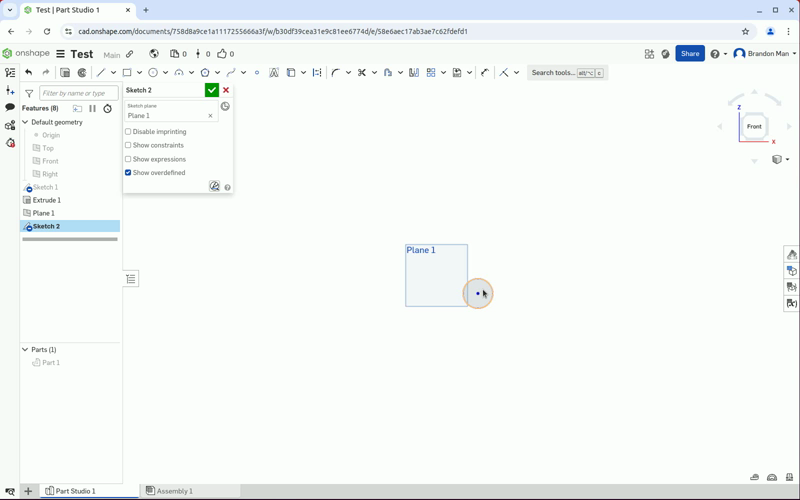
scroll(6)
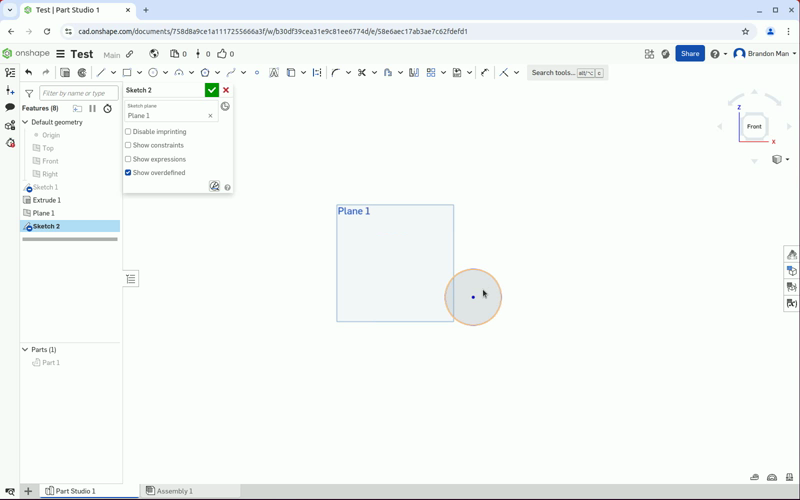
scroll(6)
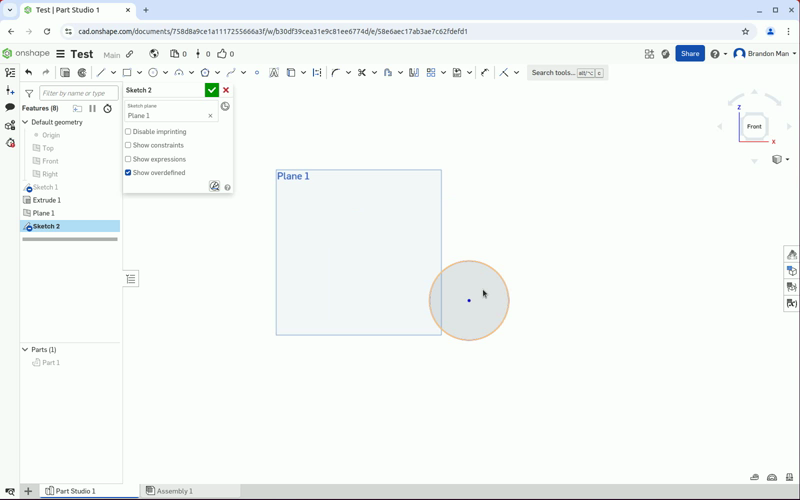
scroll(6)
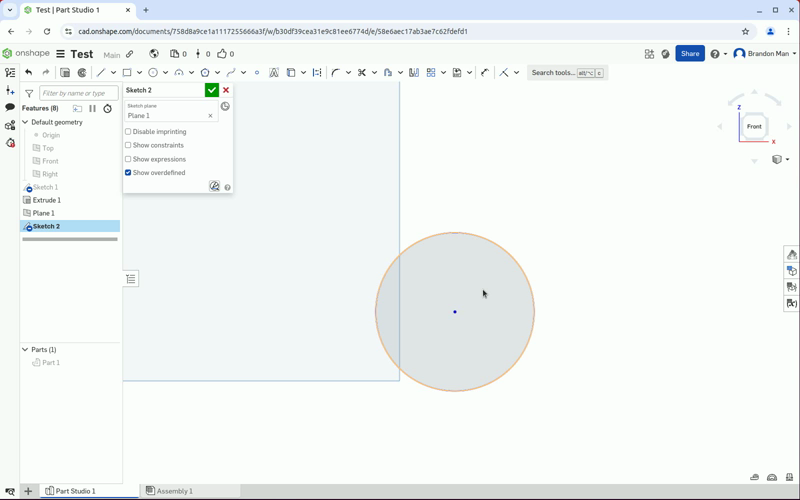
click(483, 289)
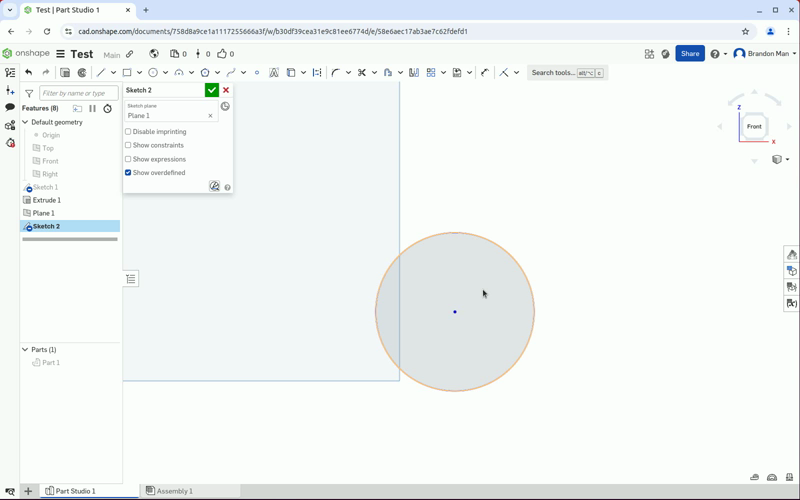
scroll(-6)
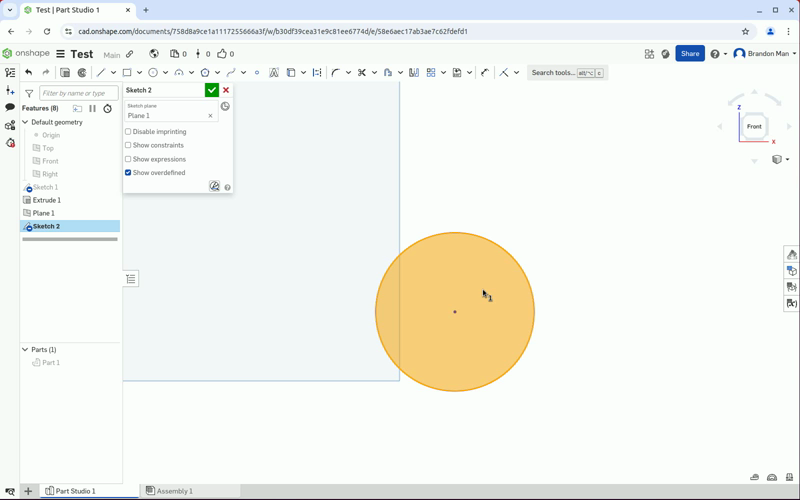
scroll(-6)
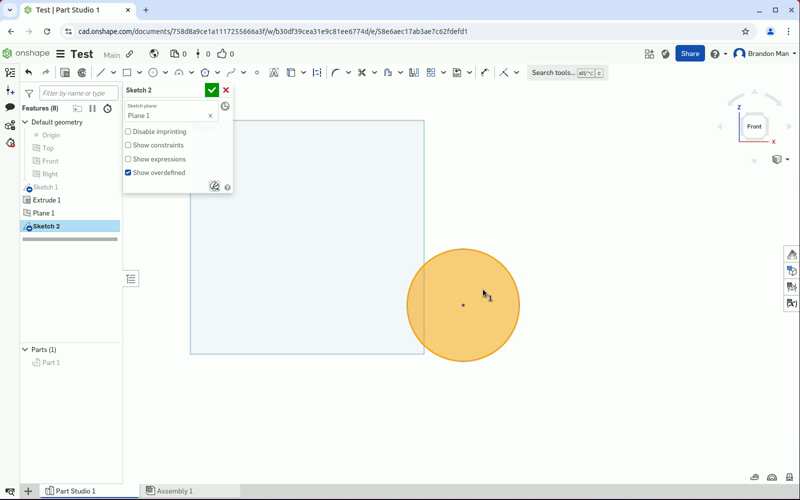
scroll(-6)
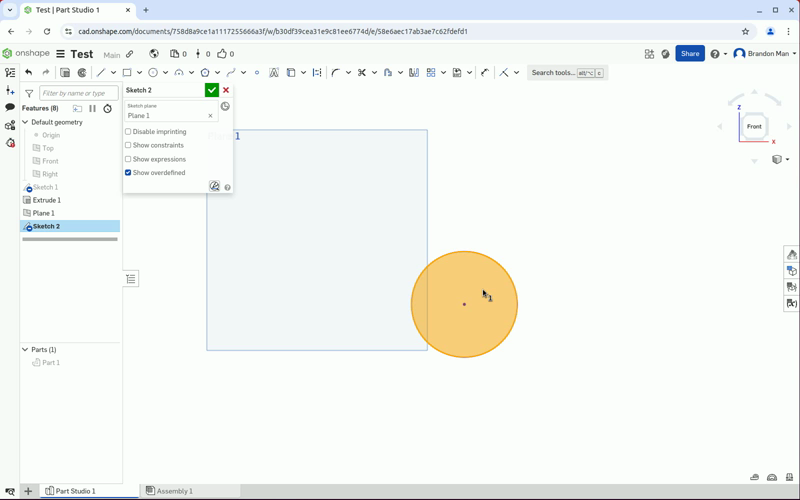
scroll(-6)
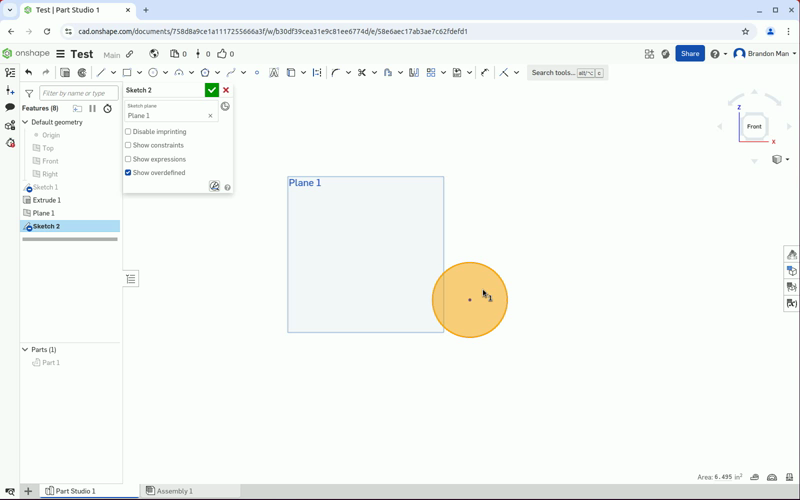
scroll(-6)
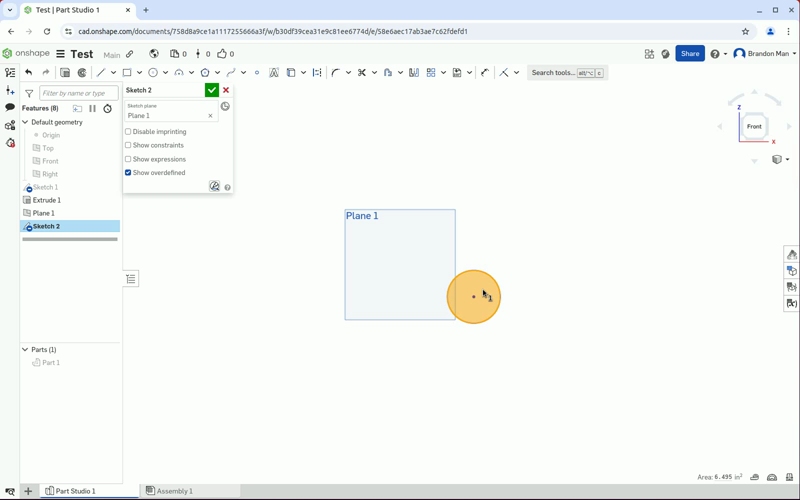
scroll(-6)
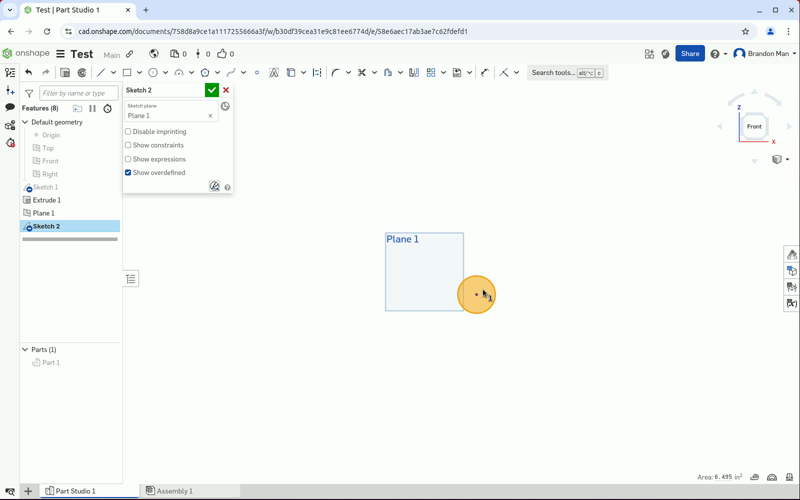
scroll(-6)
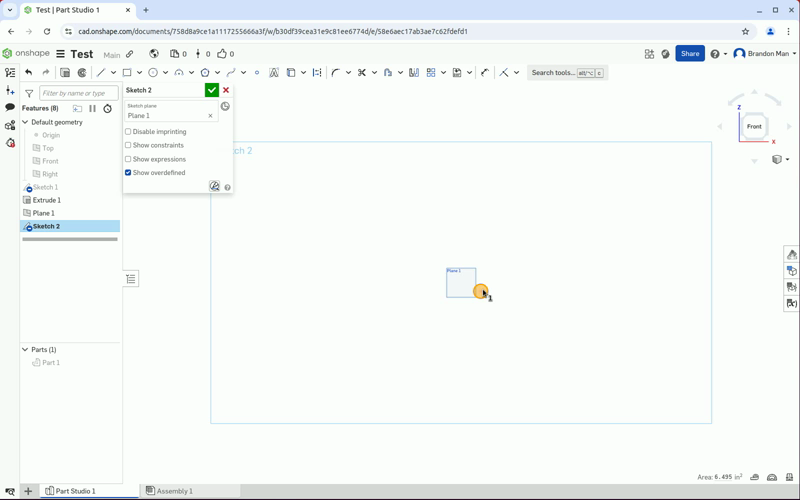
mouse_move(73, 352)
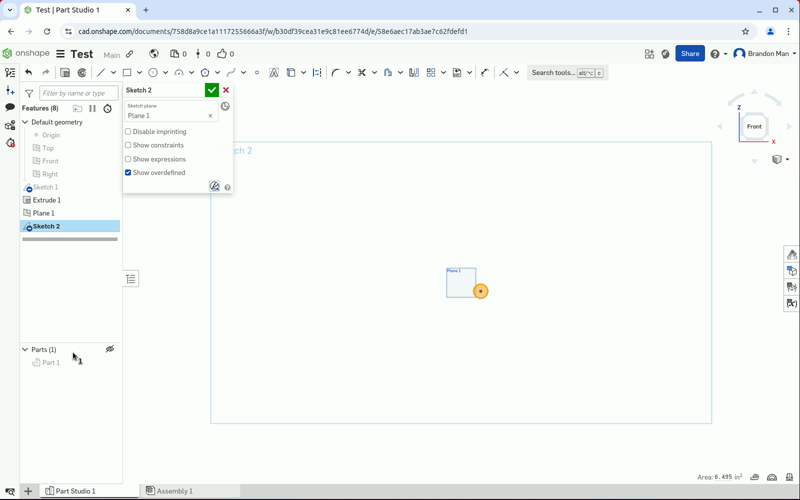
key(shift+y)
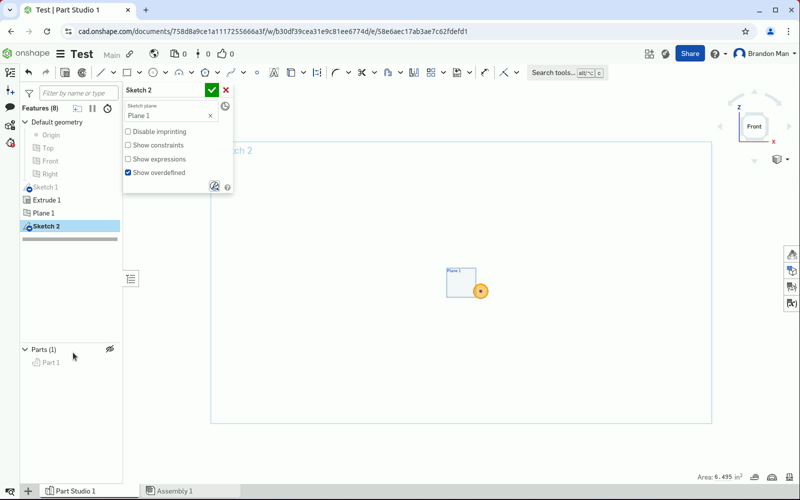
key(shift+e)
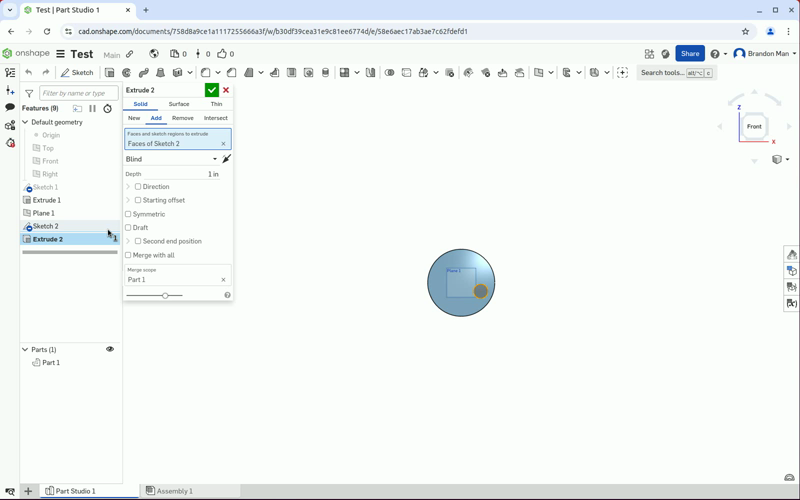
mouse_move(143, 106)
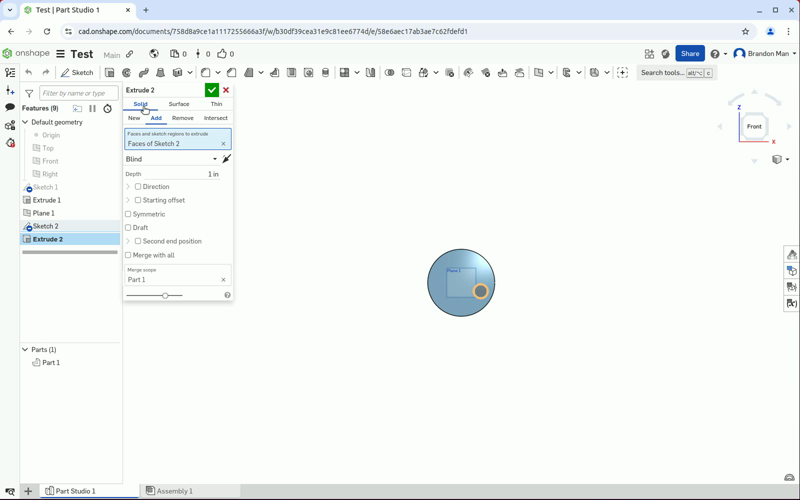
click(143, 106)
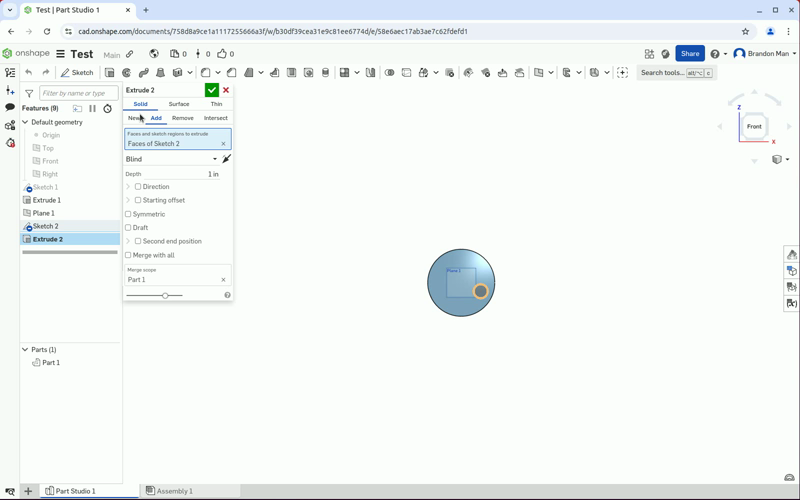
mouse_move(137, 120)
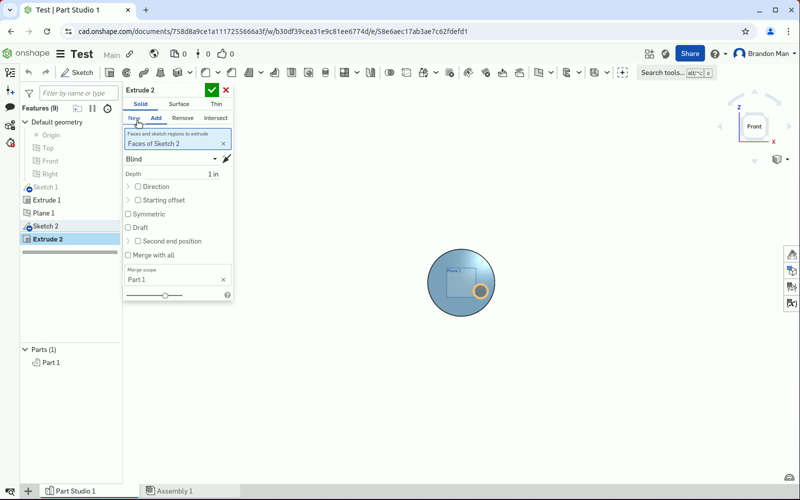
click(137, 120)
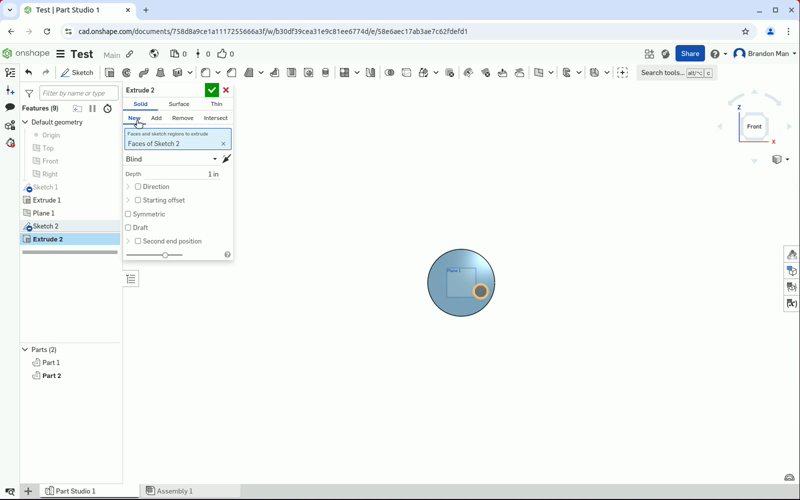
key(tab, 4)
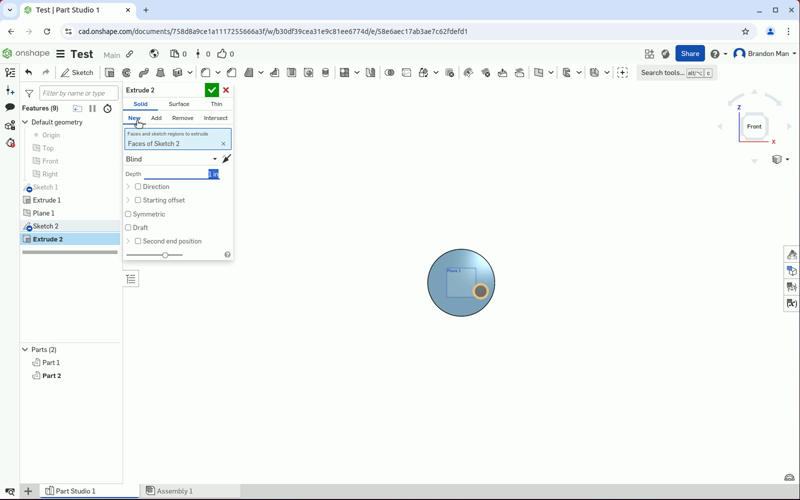
text(11.554)
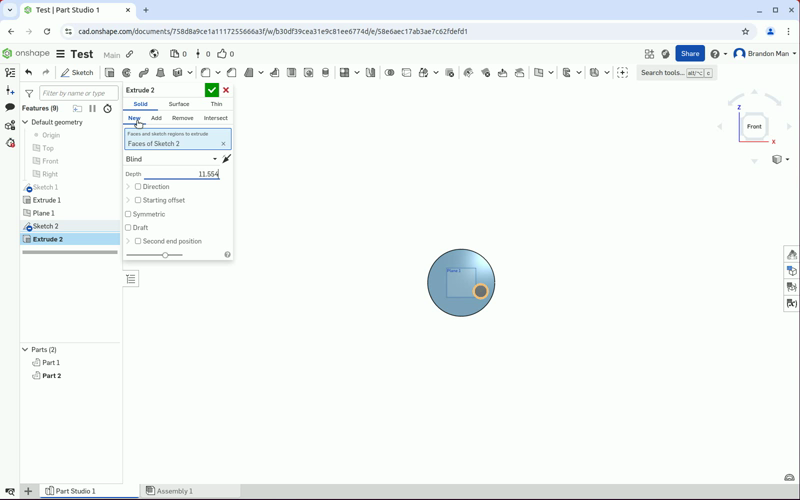
key(enter)
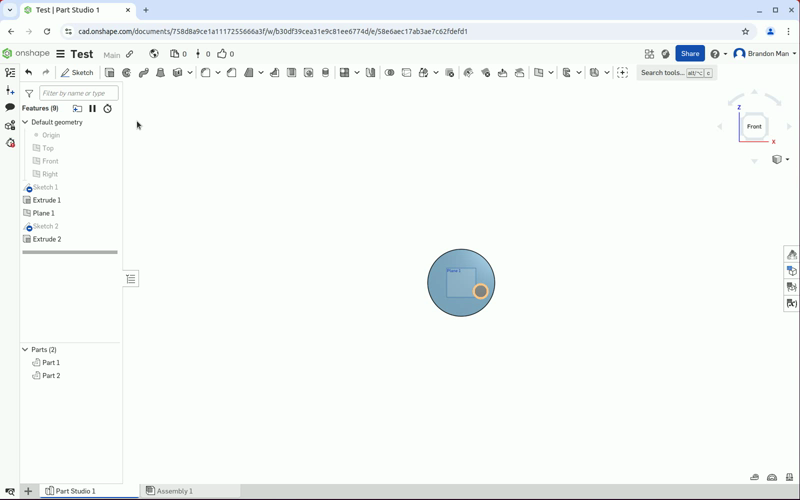
key(shift+h)
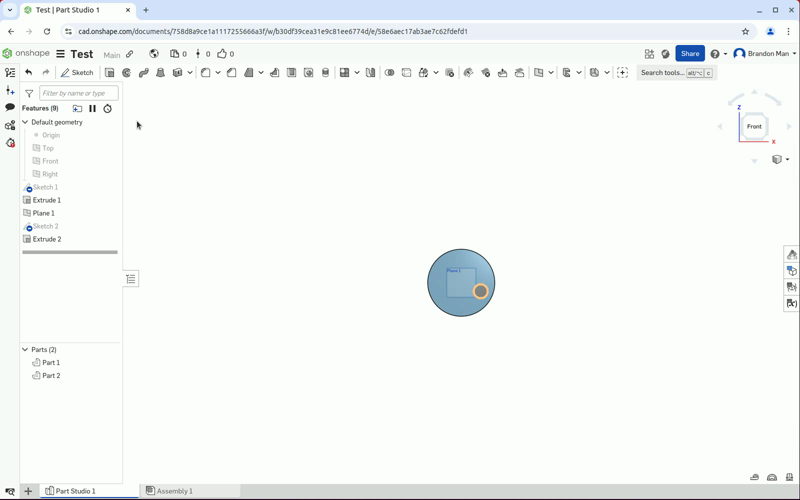
key(shift+h)
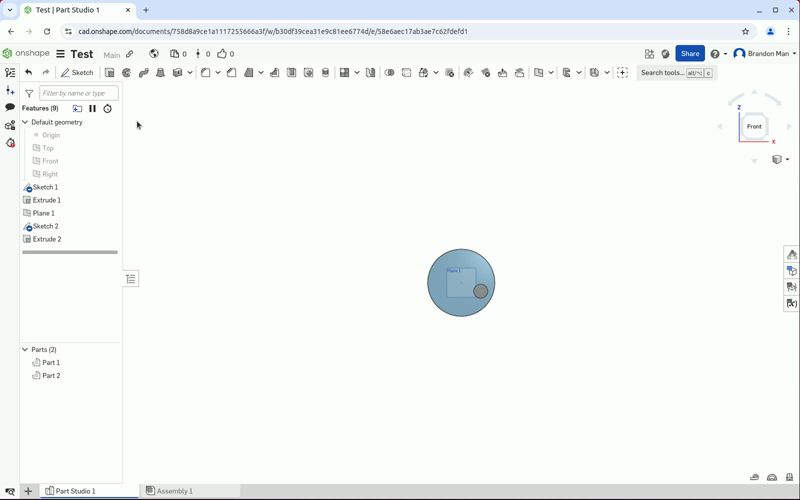
key(shift+7)
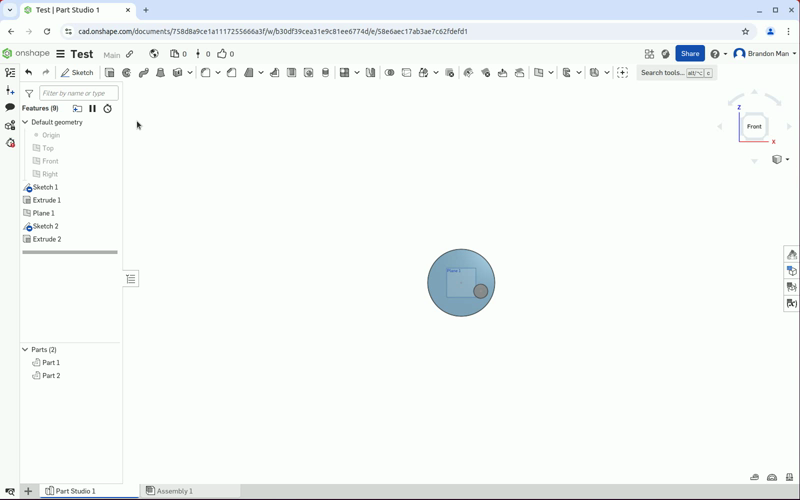
key(left, 2)
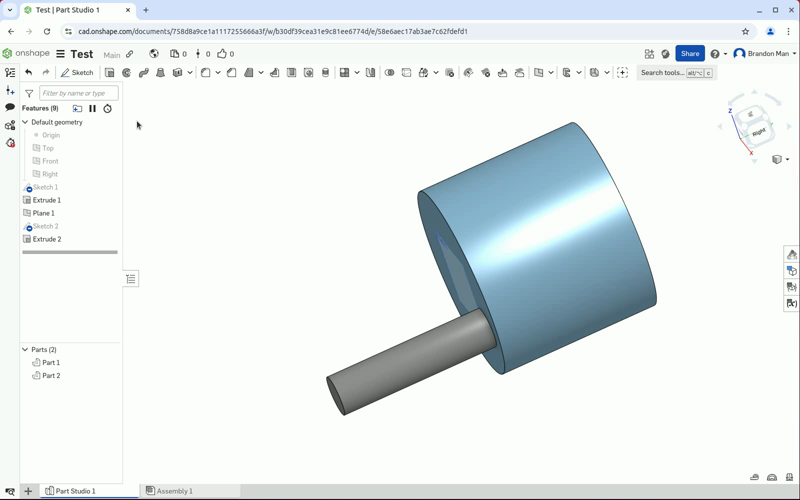
key(down, 2)
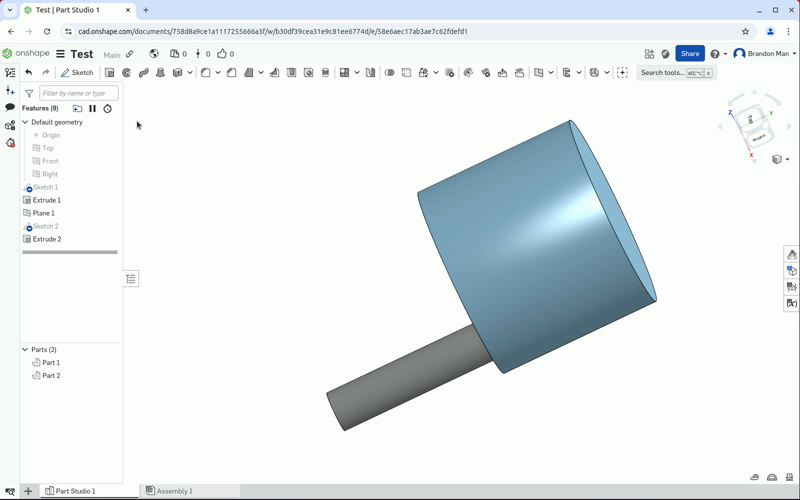
key(up, 2)
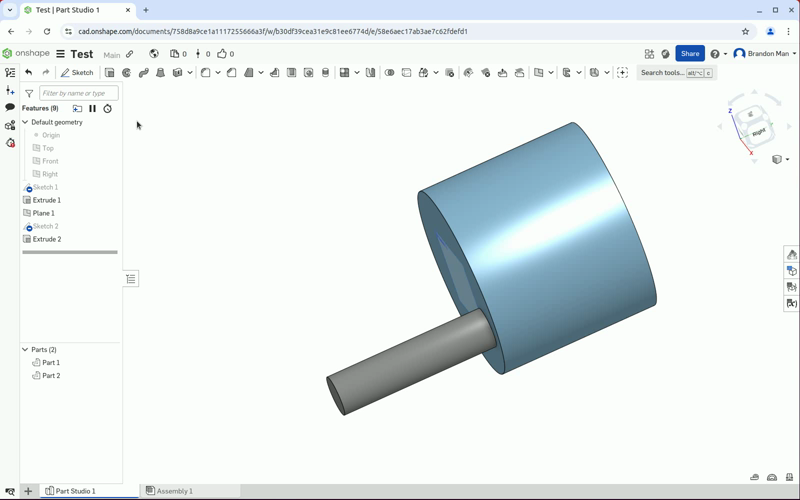
key(right, 2)
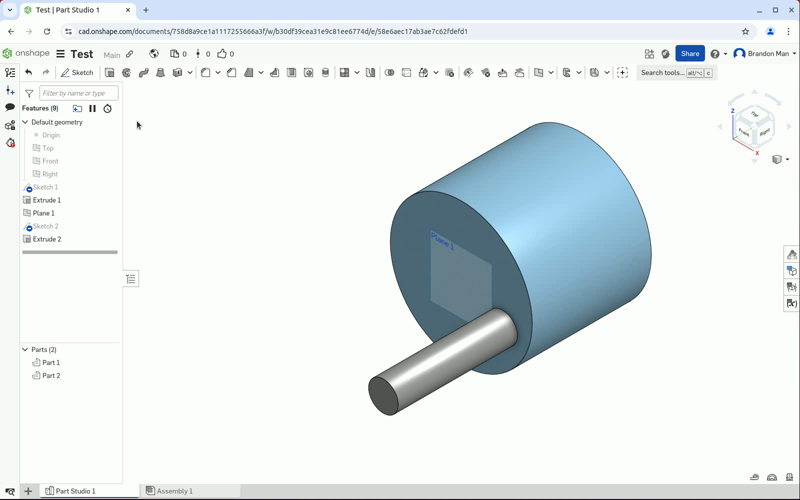
mouse_move(73, 189)
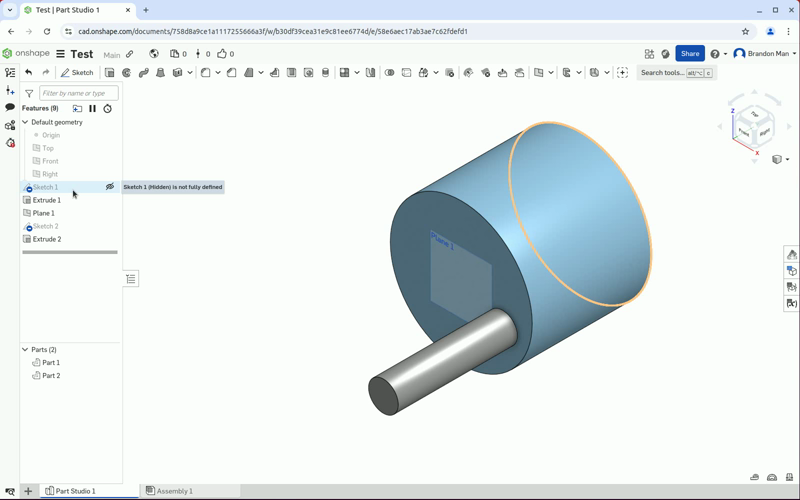
click(73, 189)